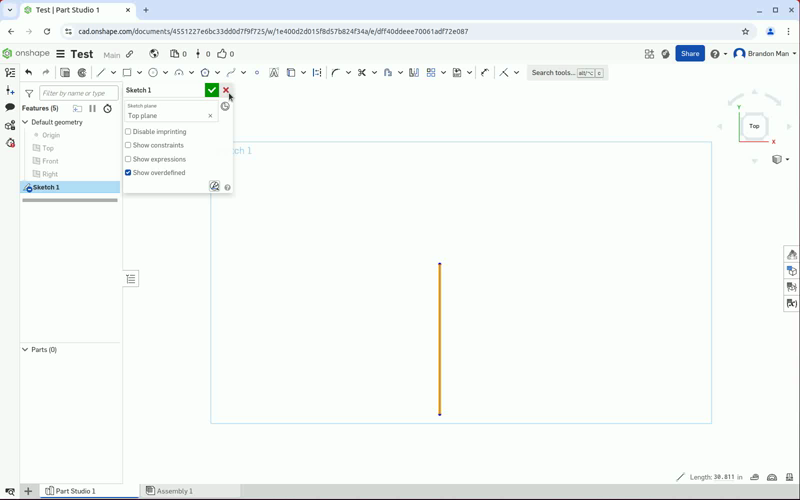
key(shift+h)
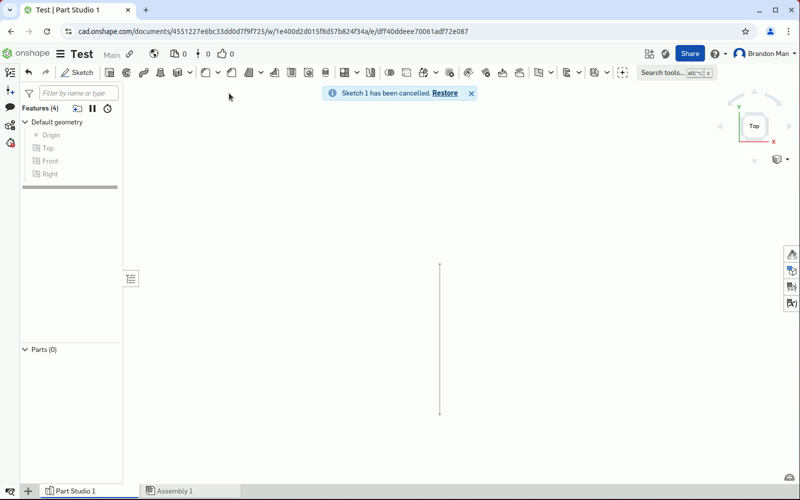
mouse_move(73, 352)
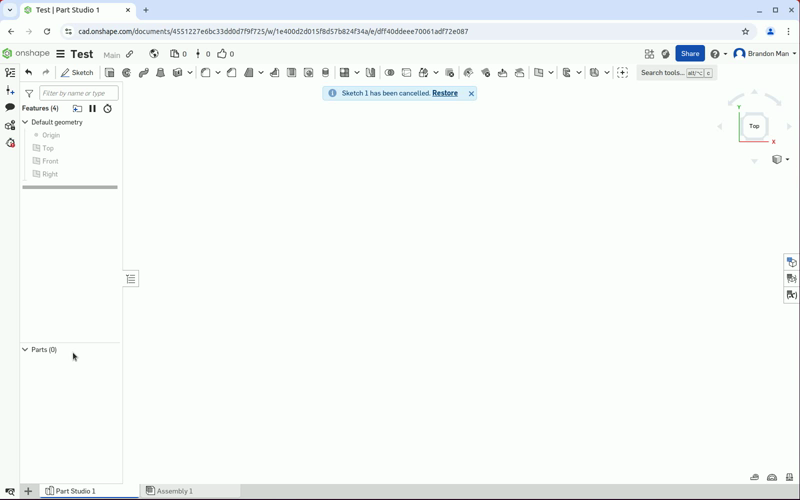
key(y)
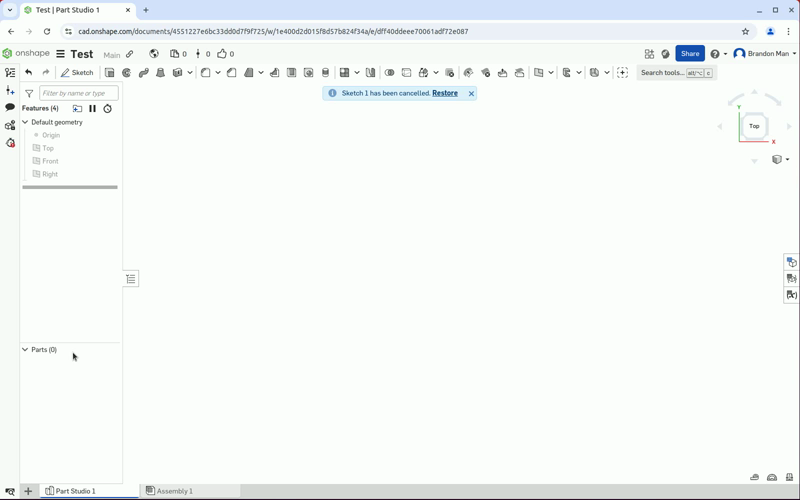
key(shift+p)
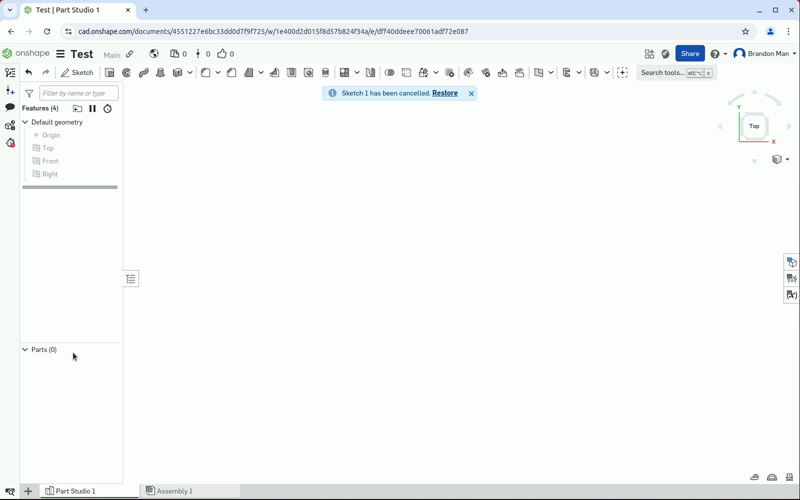
key(space)
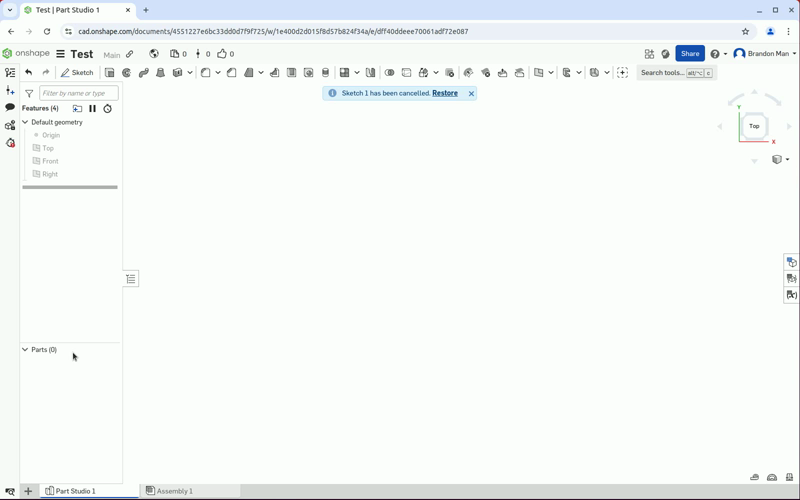
key_down(shift)
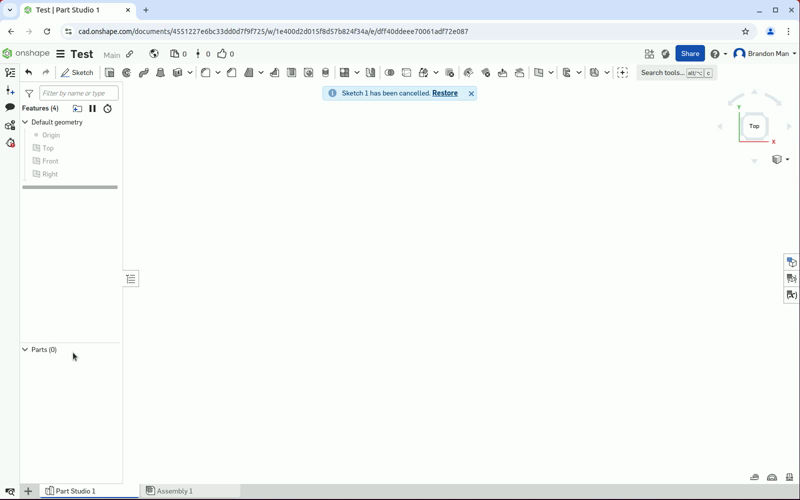
key(up)
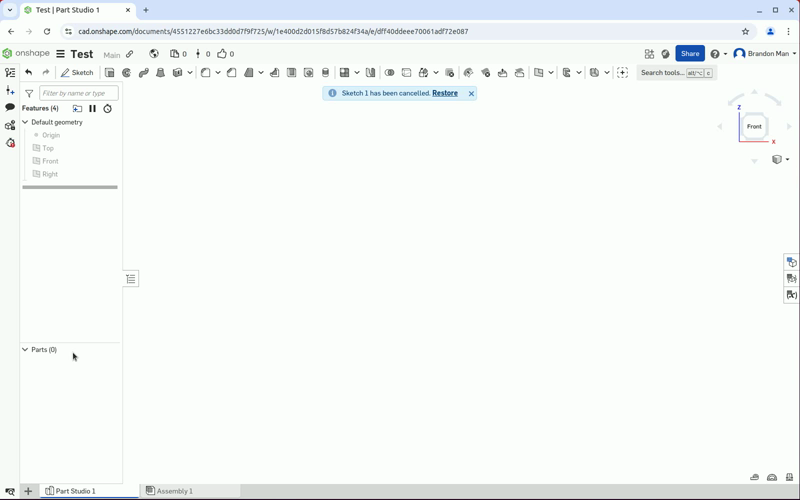
key_up(shift)
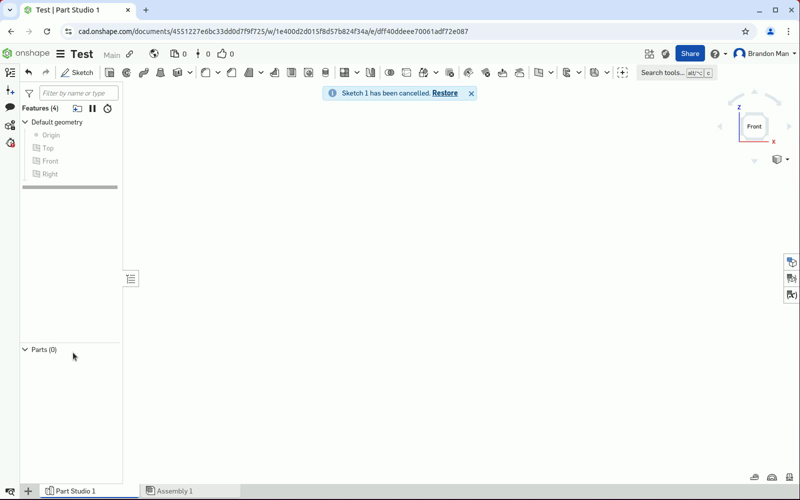
key(space)
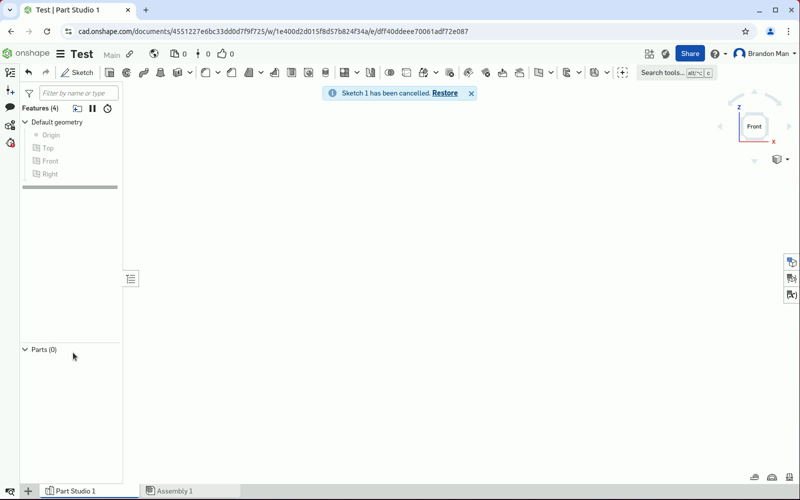
key_down(shift)
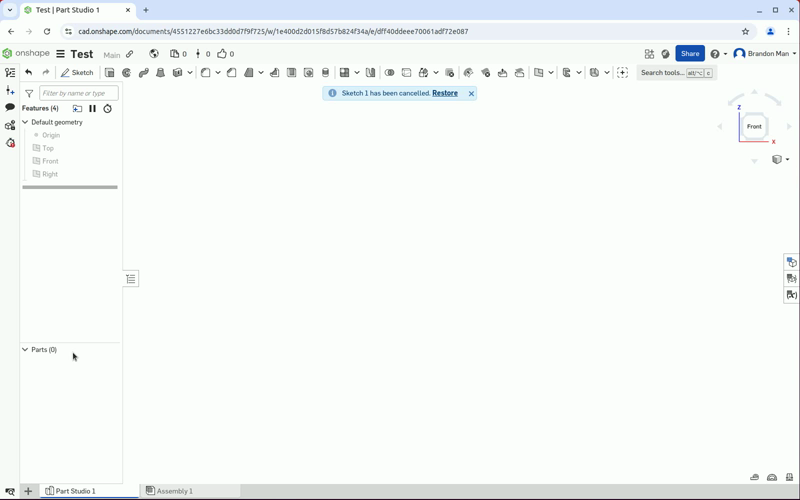
key(left)
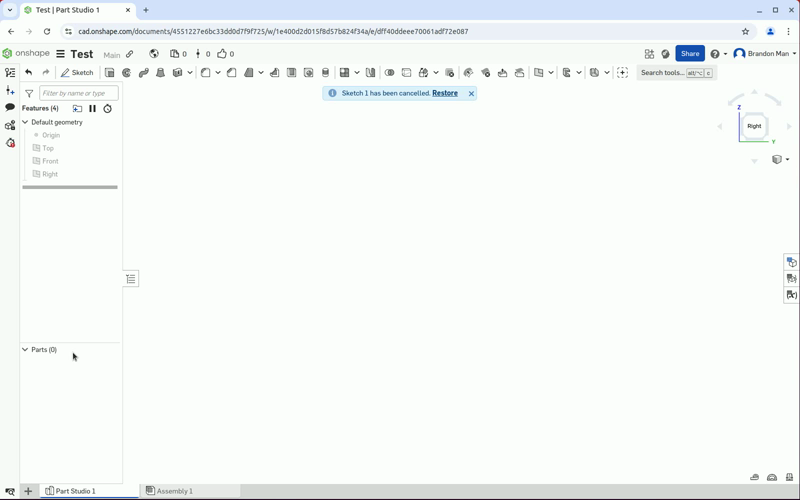
key_up(shift)
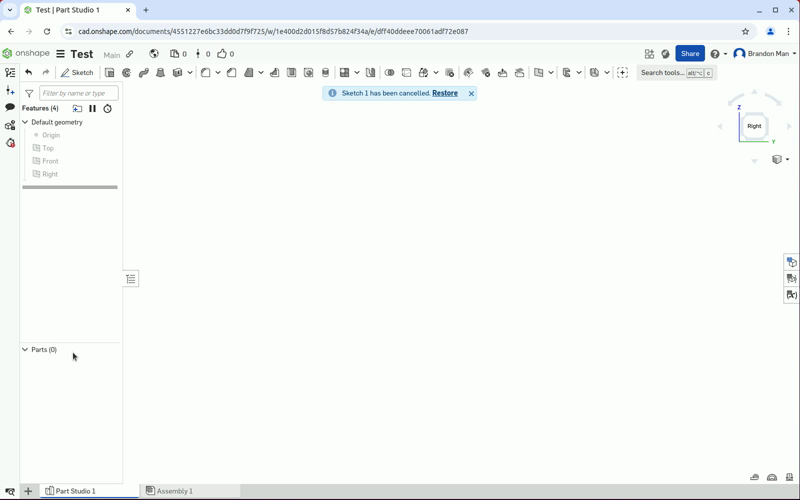
mouse_move(73, 352)
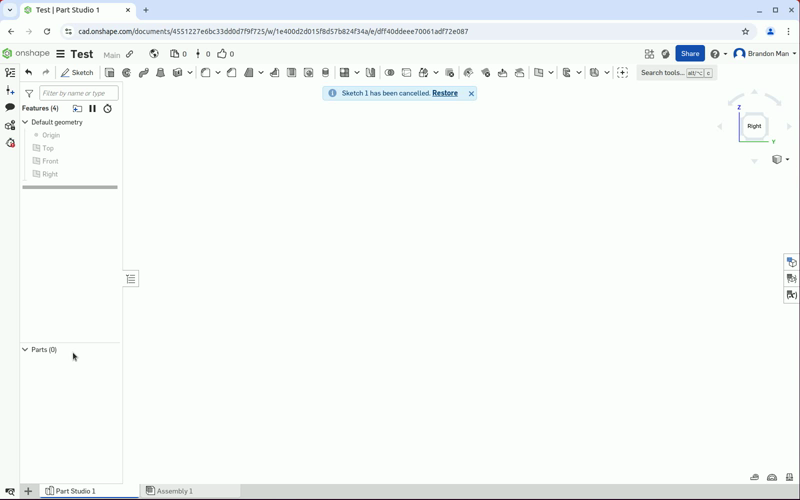
key(shift+y)
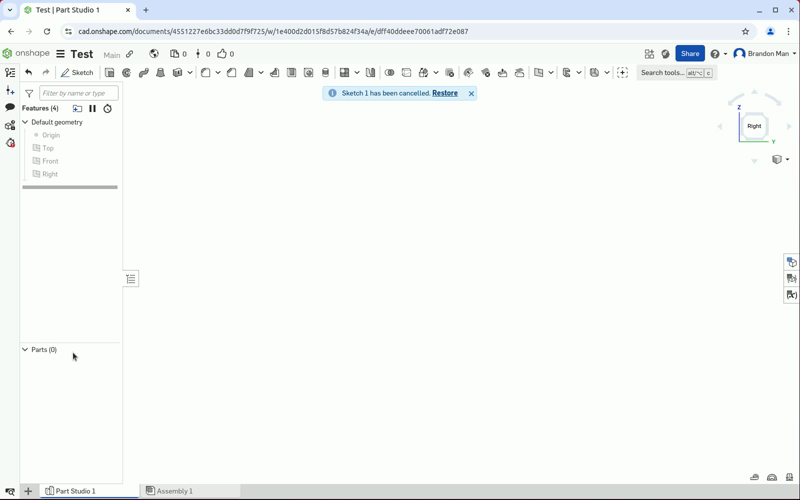
key(shift+s)
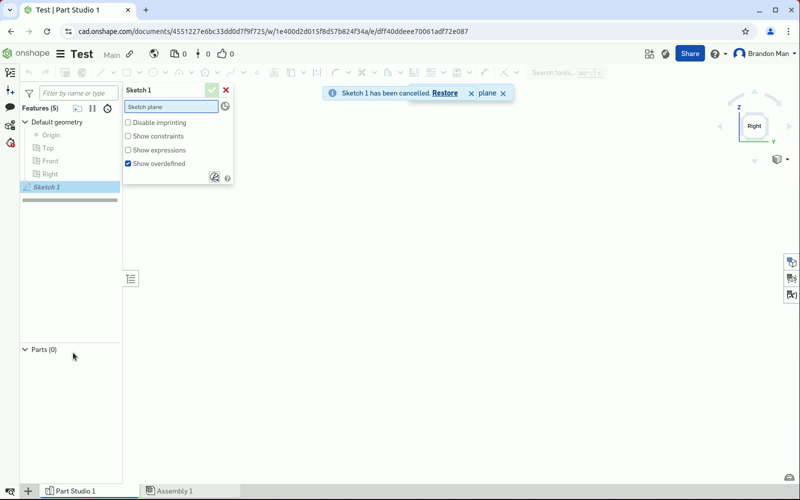
mouse_move(73, 176)
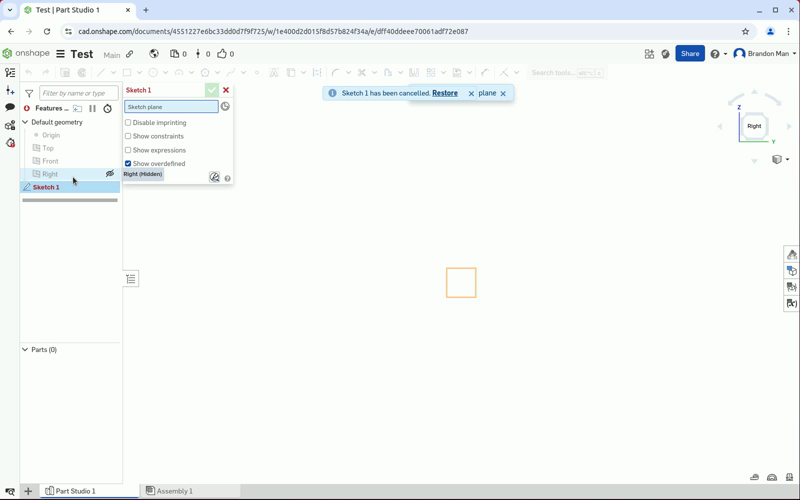
click(73, 176)
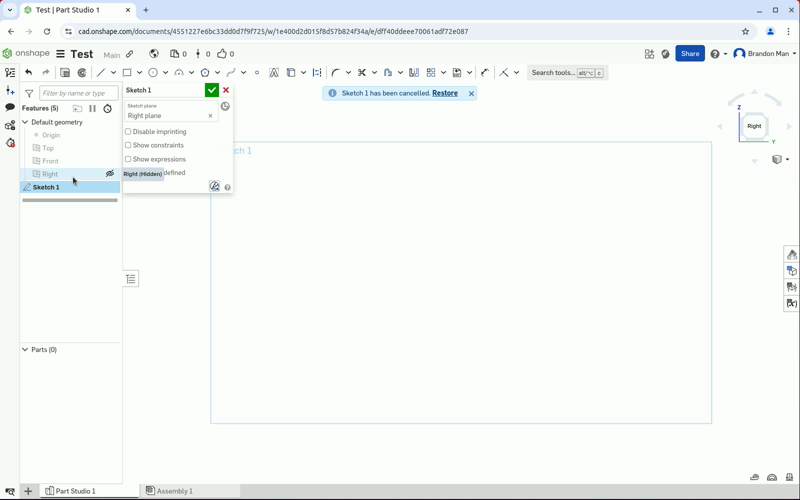
mouse_move(73, 352)
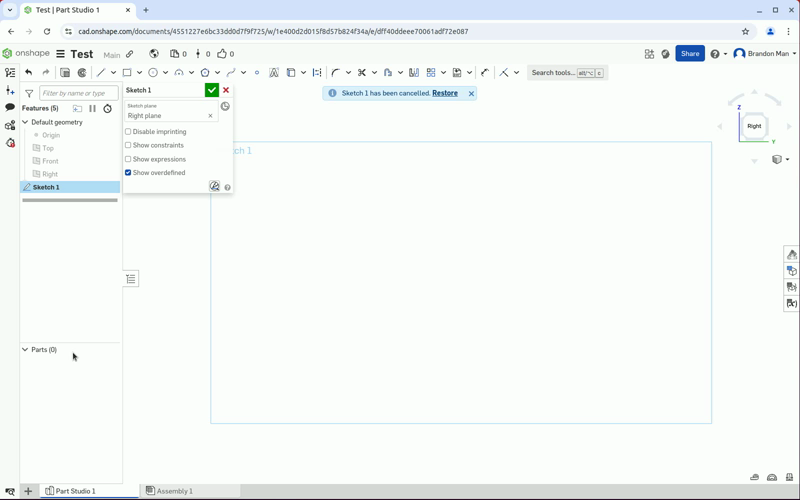
key(y)
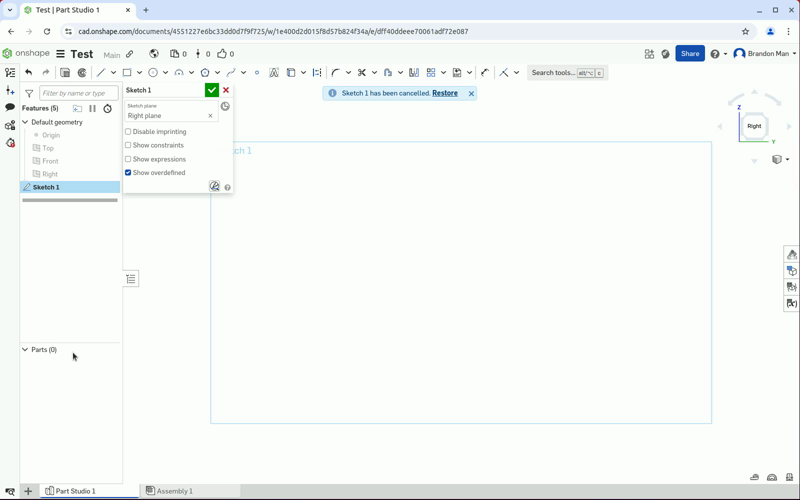
key(l)
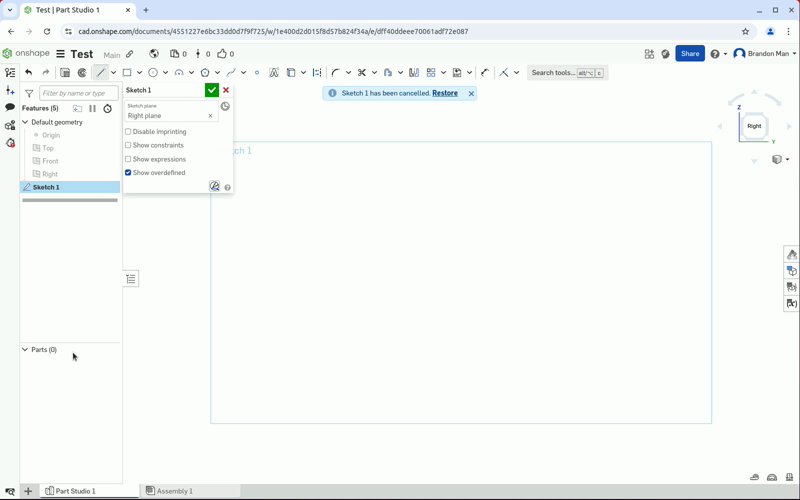
key_down(shift)
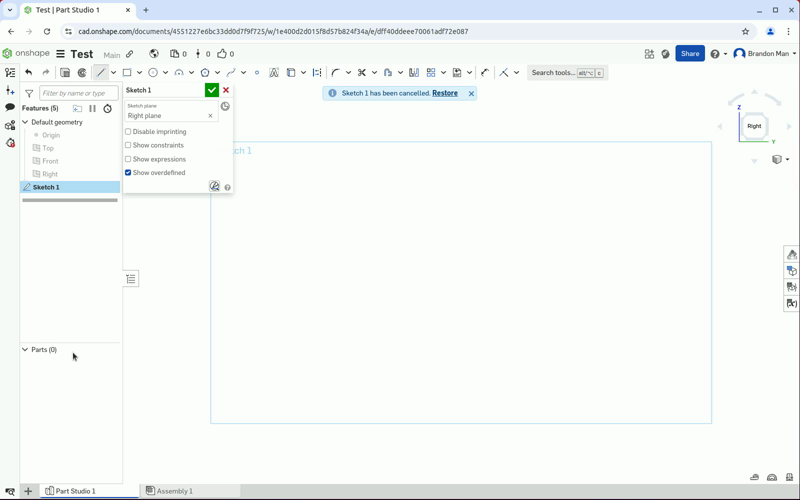
mouse_move(348, 282)
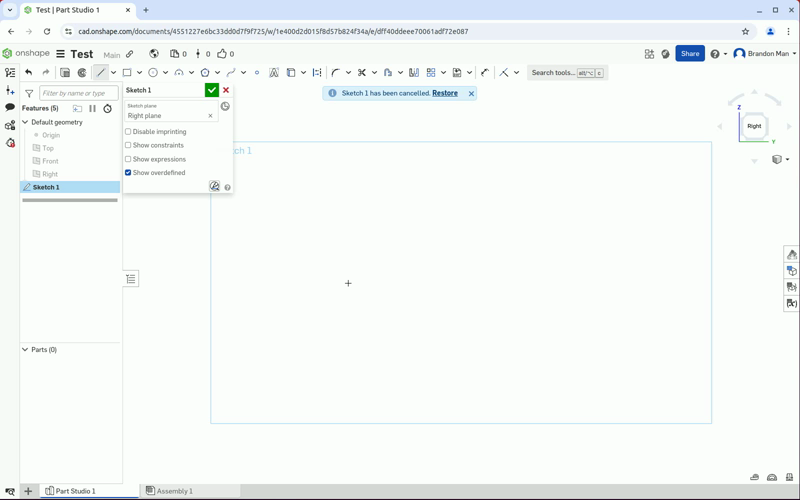
click(348, 282)
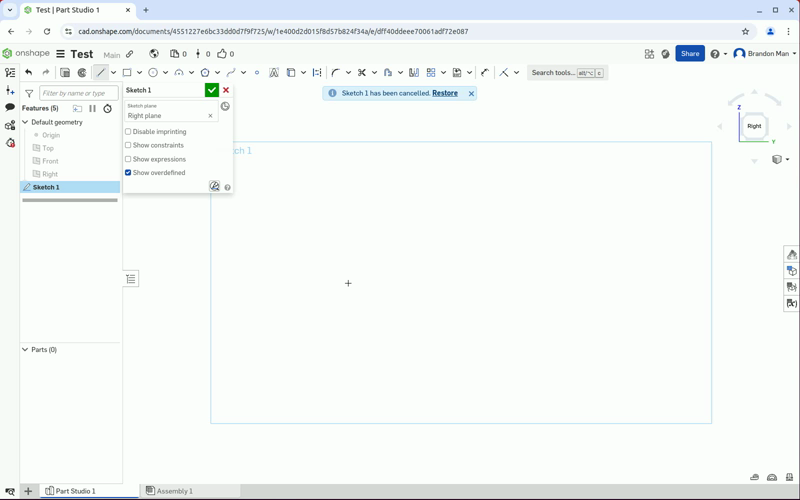
key_up(shift)
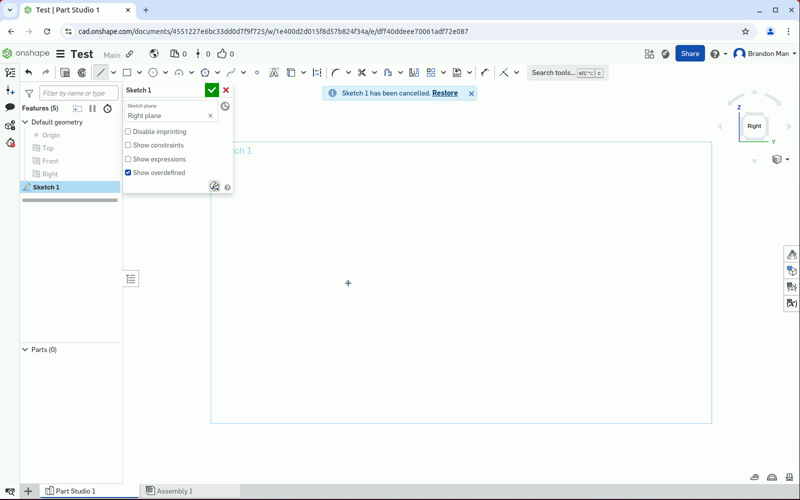
key_down(shift)
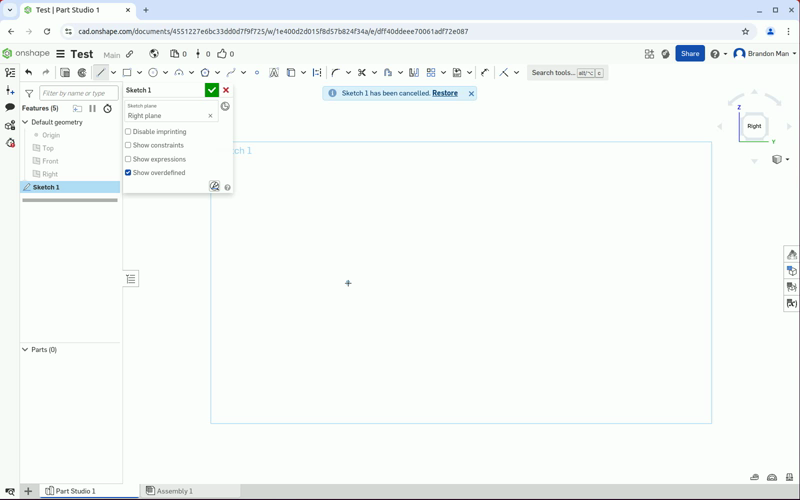
mouse_move(460, 282)
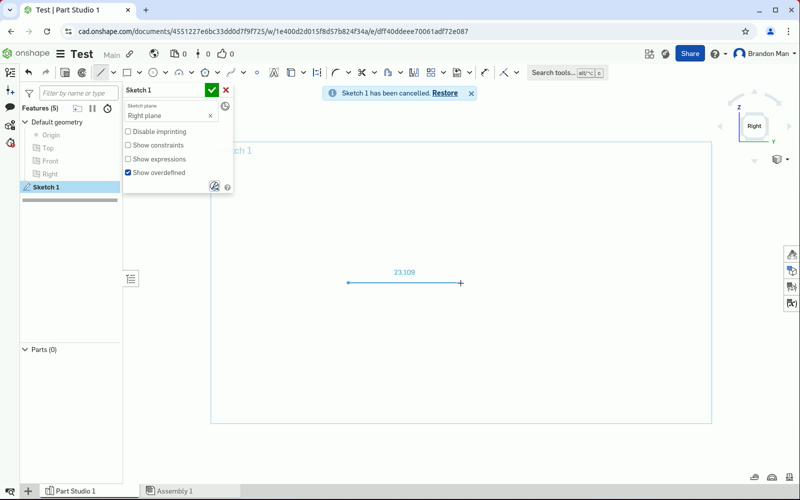
click(460, 282)
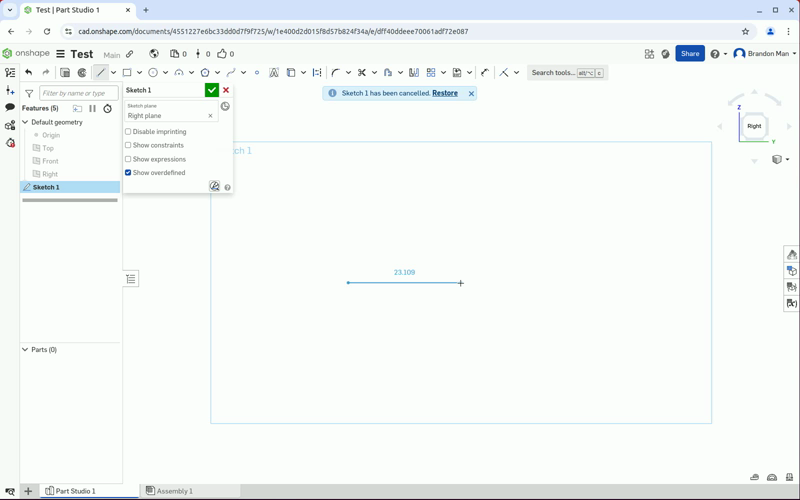
key_up(shift)
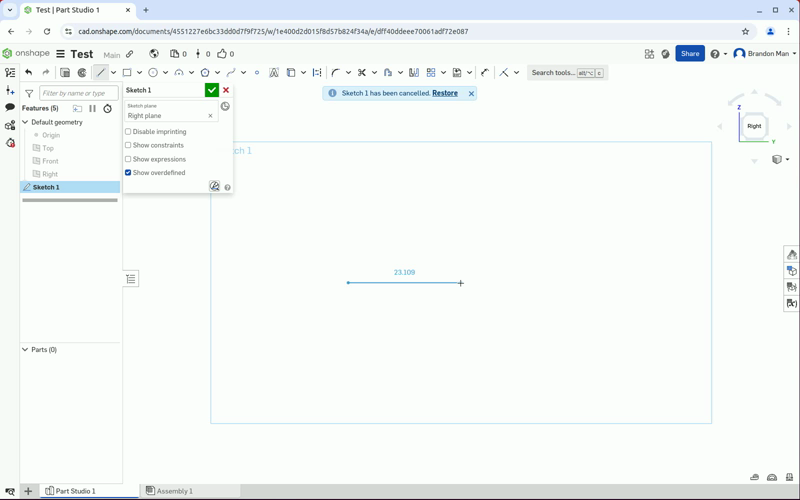
key_down(shift)
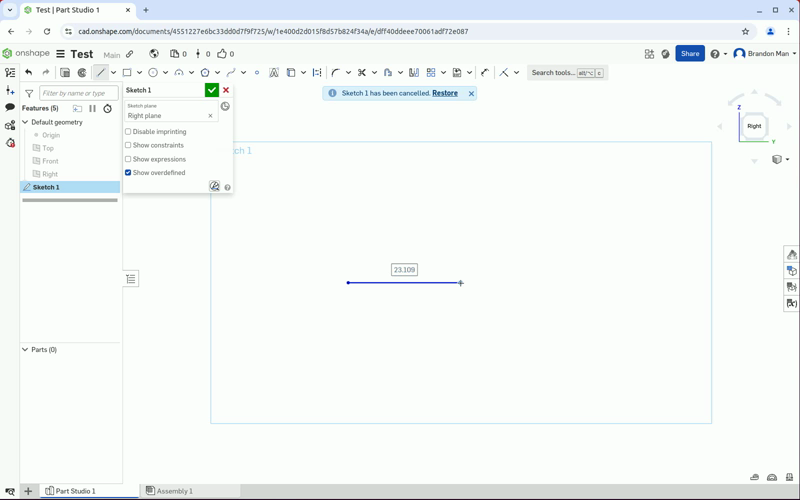
mouse_move(460, 170)
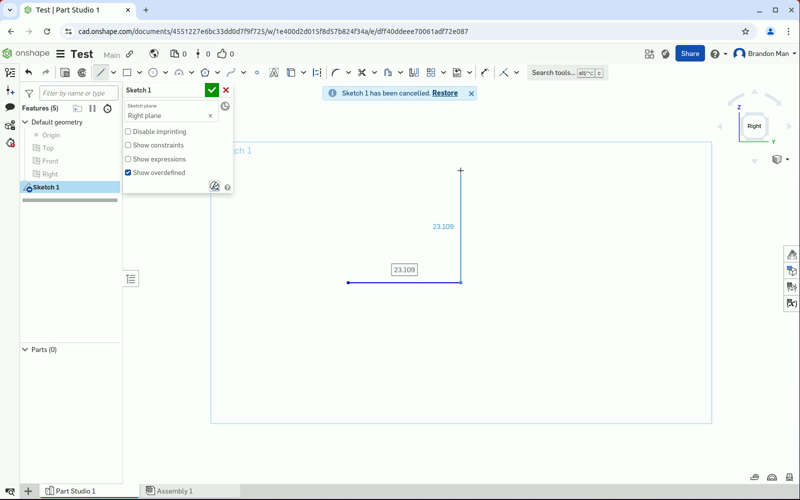
click(460, 170)
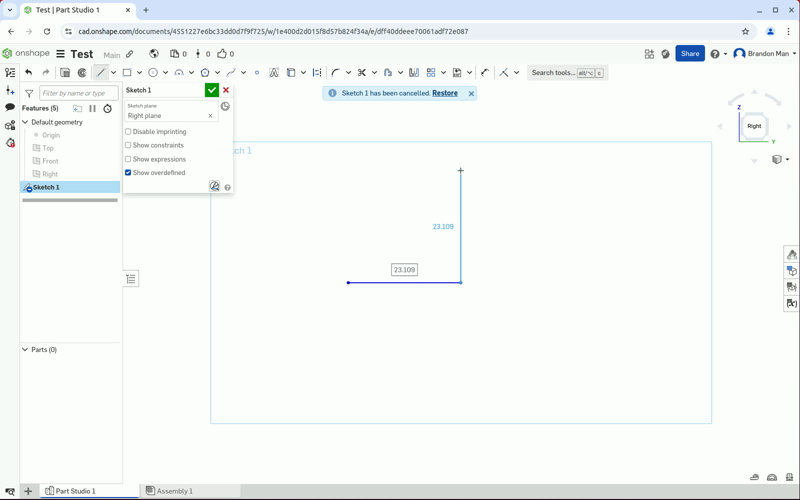
key_up(shift)
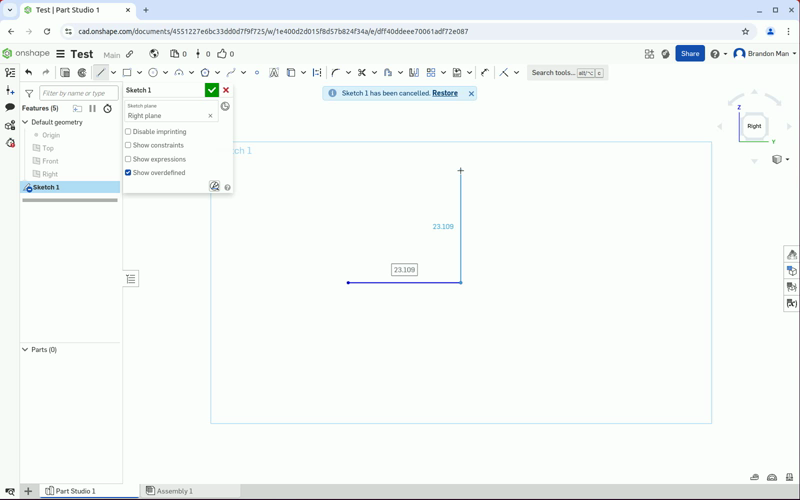
key_down(shift)
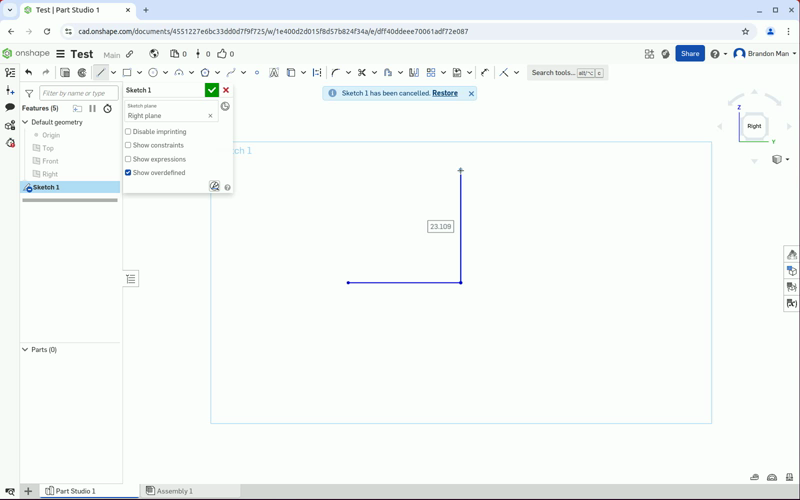
mouse_move(348, 170)
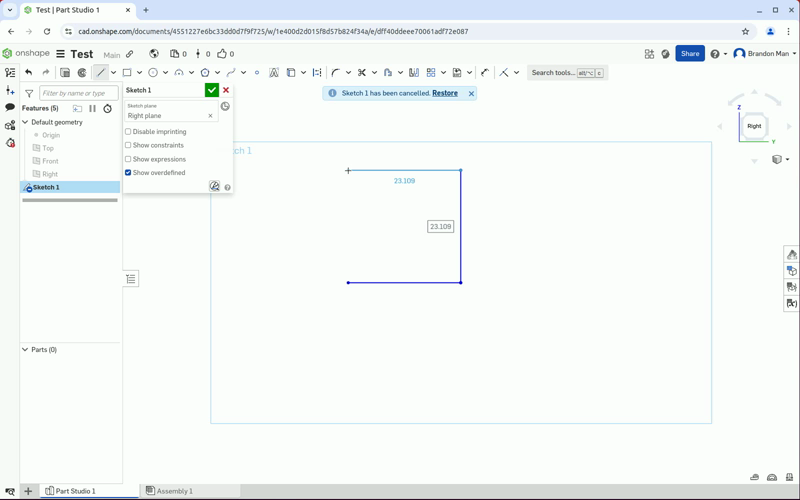
click(348, 170)
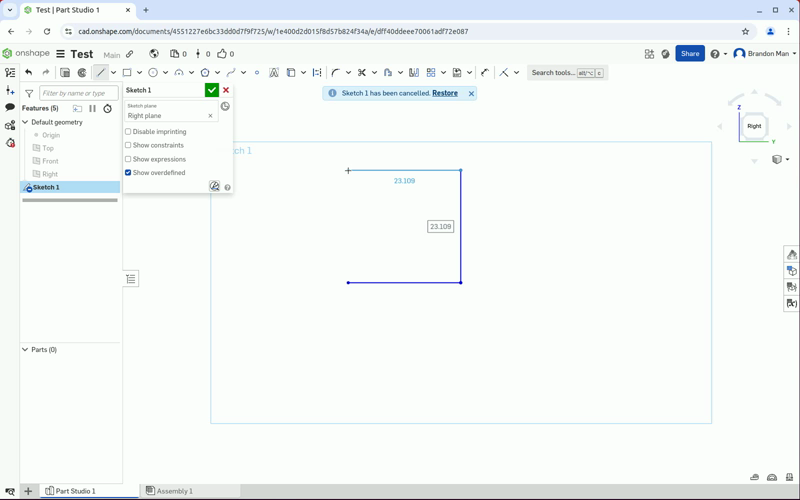
key_up(shift)
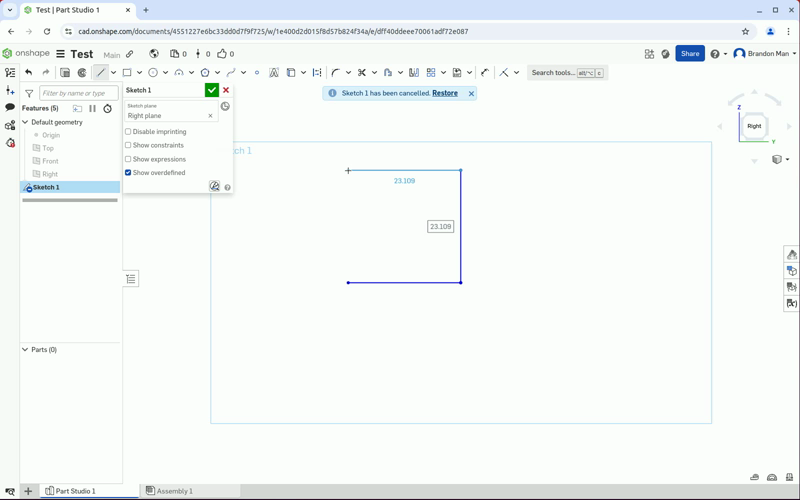
key_down(shift)
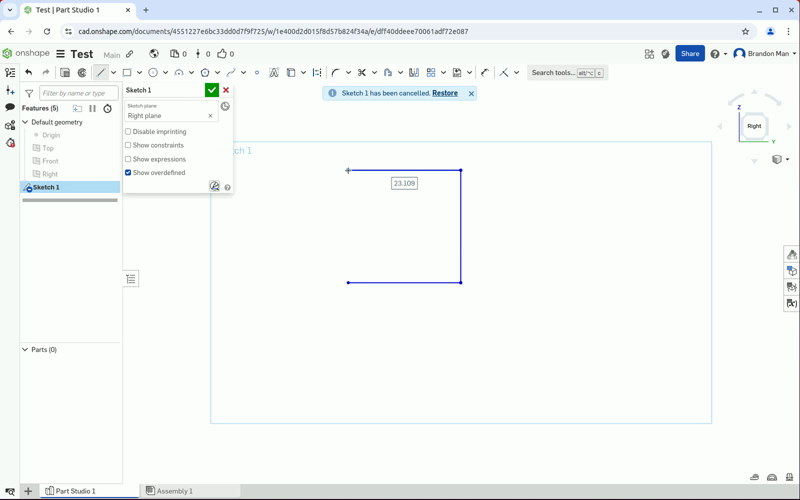
mouse_move(348, 282)
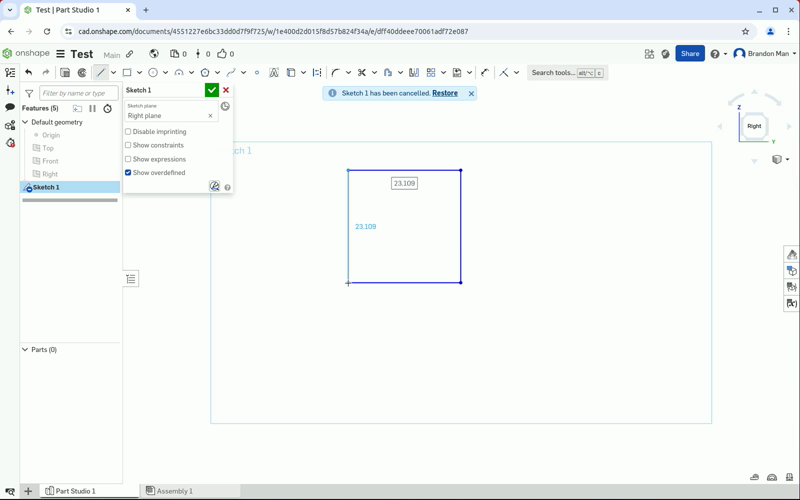
key_up(shift)
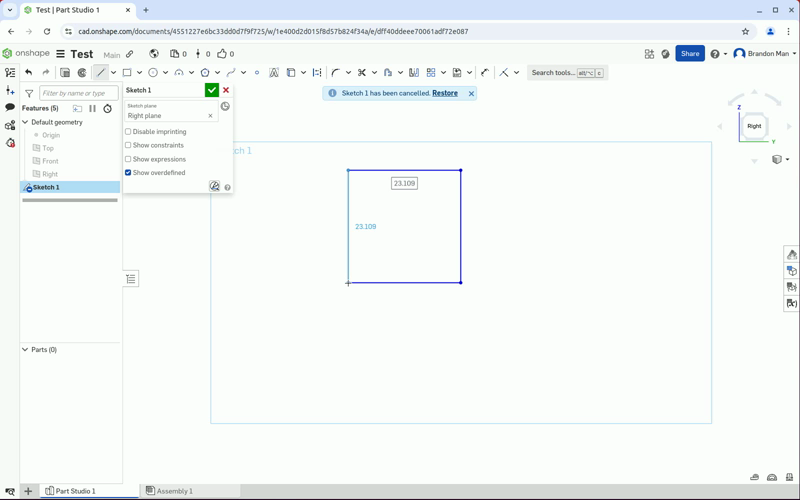
click(348, 282)
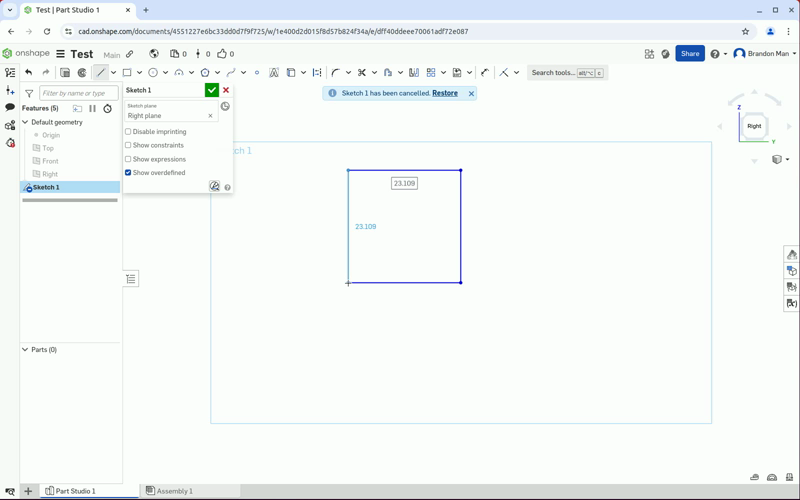
key(esc)
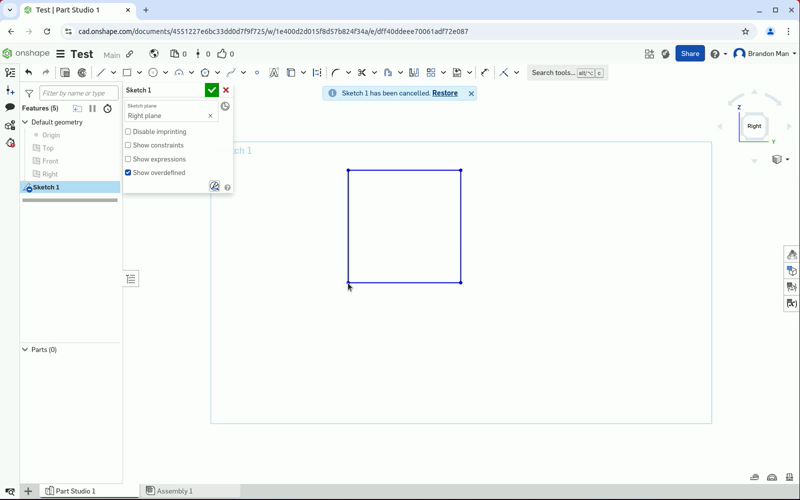
mouse_move(365, 269)
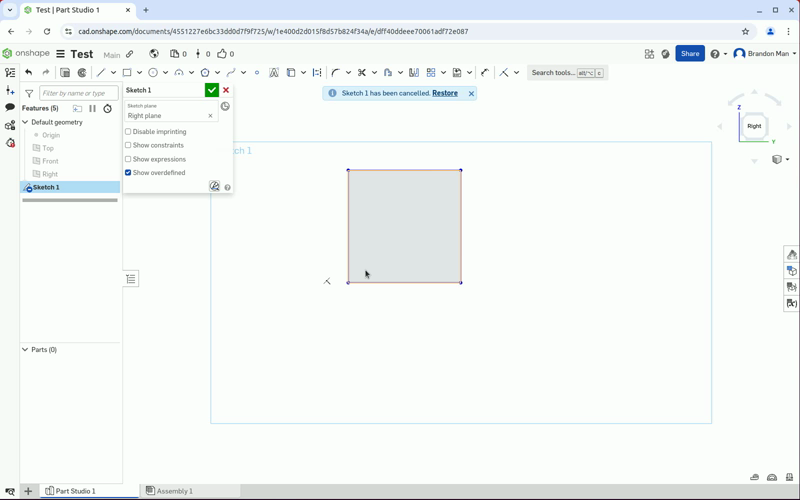
click(365, 269)
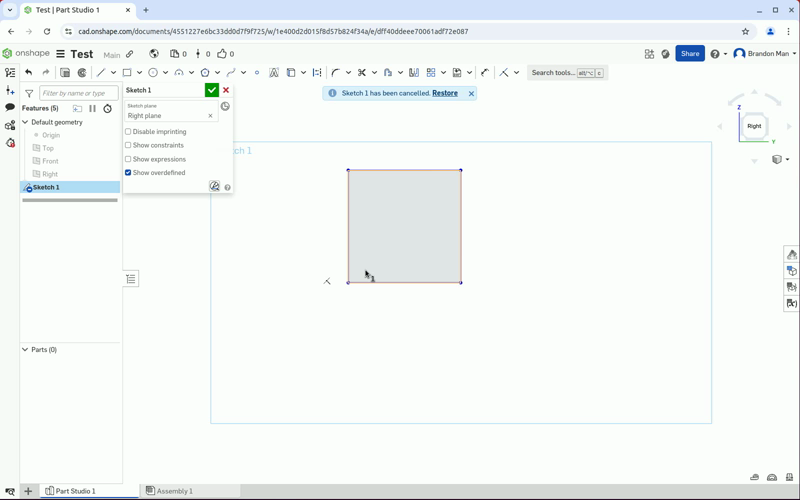
mouse_move(73, 352)
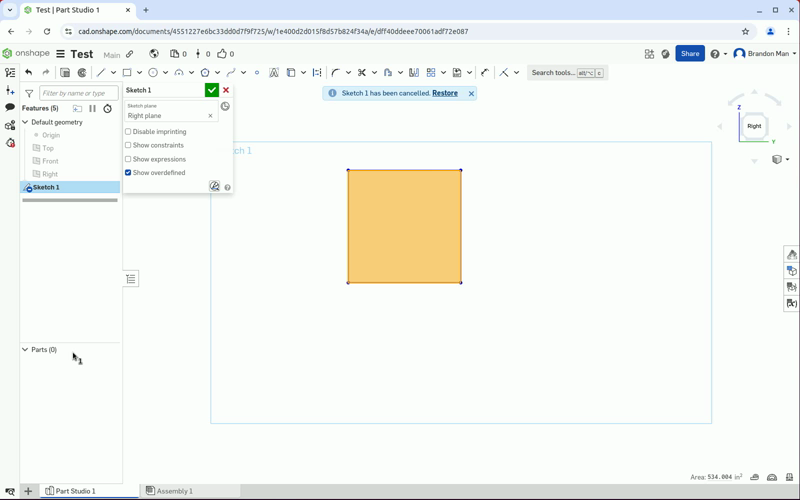
key(shift+y)
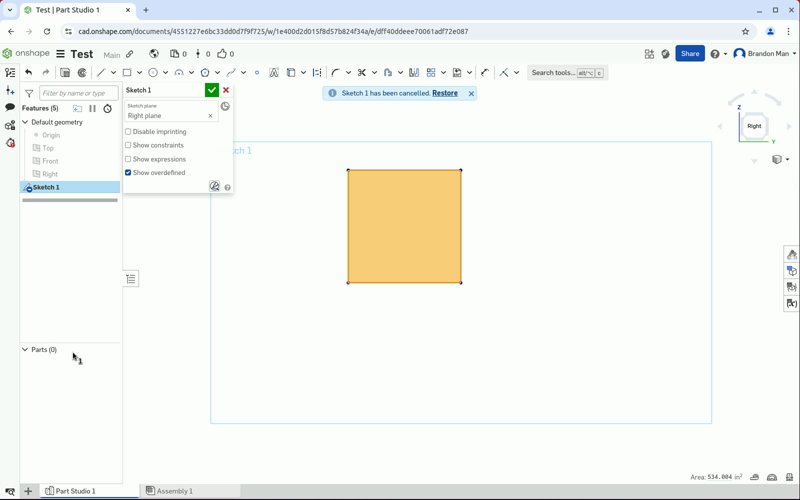
key(shift+e)
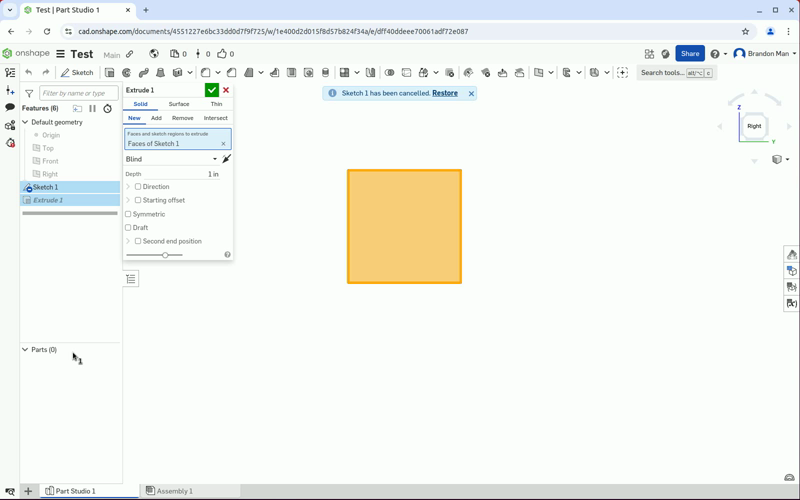
mouse_move(143, 106)
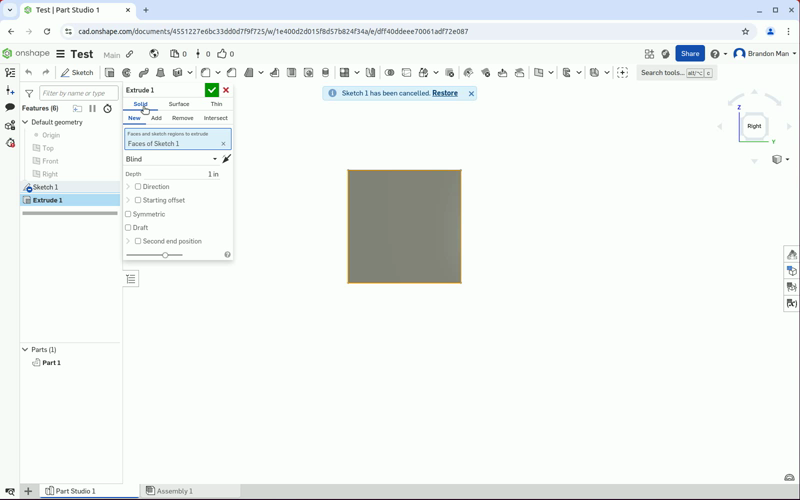
click(143, 106)
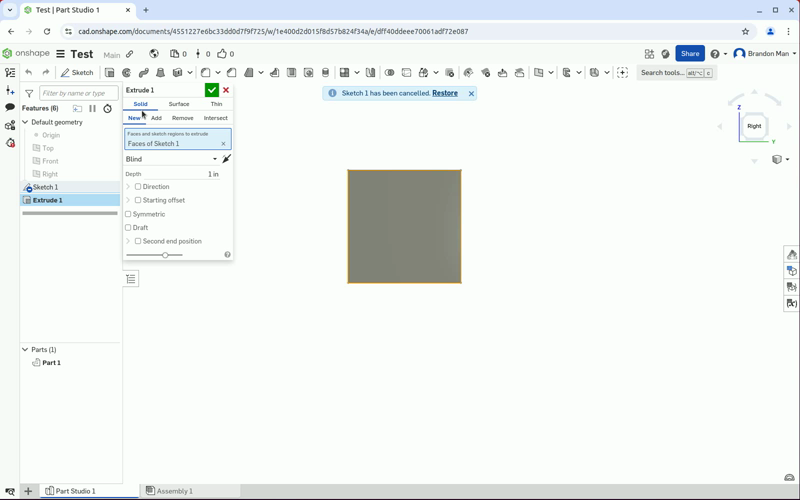
mouse_move(137, 120)
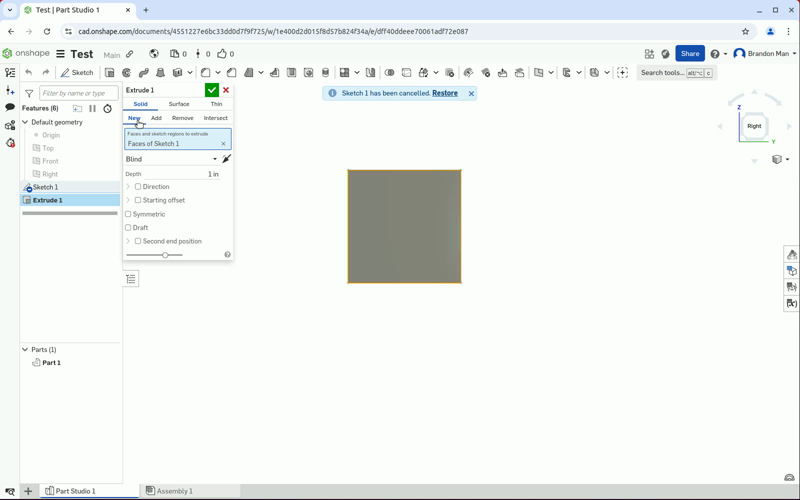
click(137, 120)
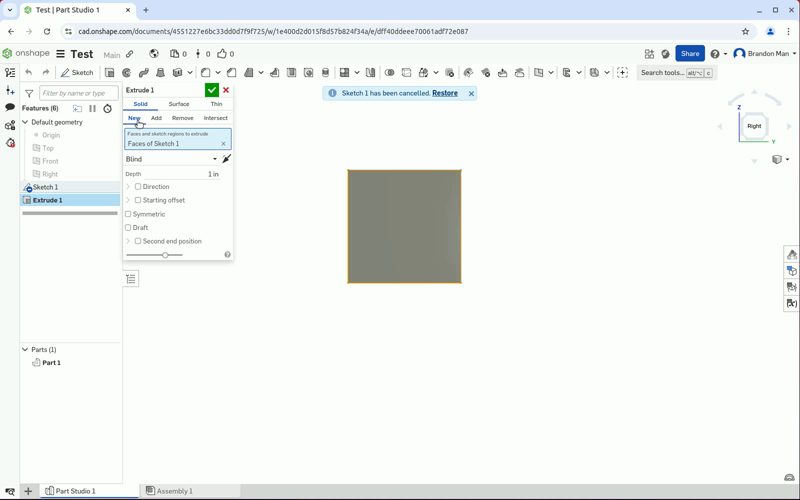
key(tab, 4)
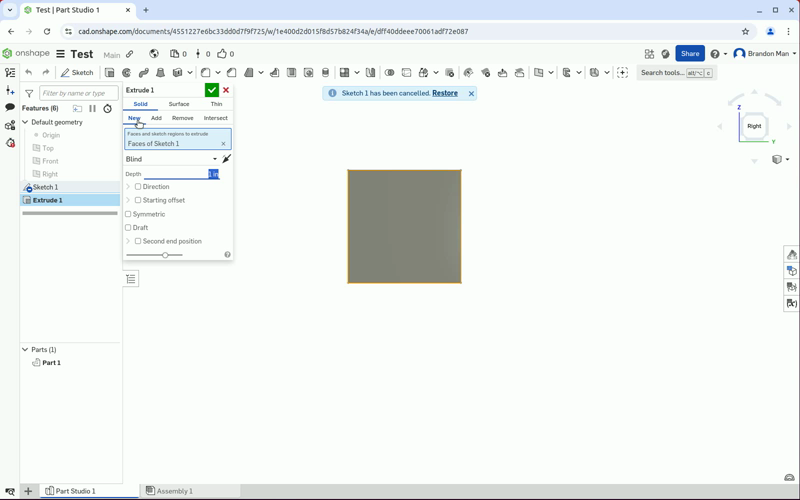
text(34.662)
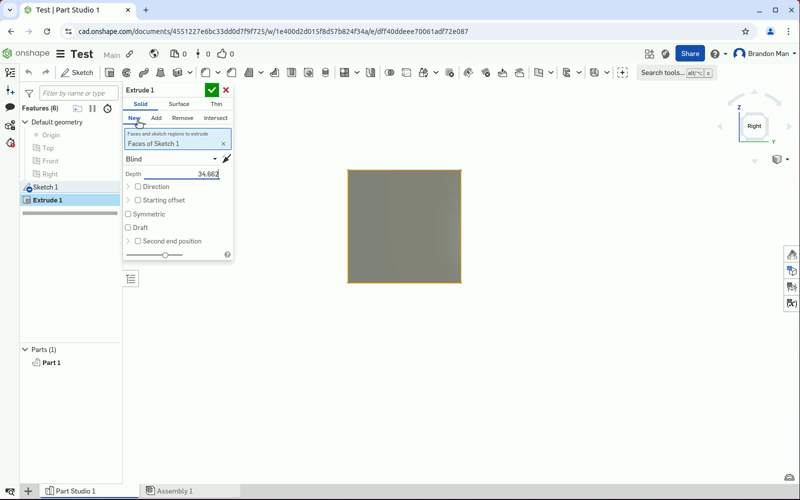
key(tab, 3)
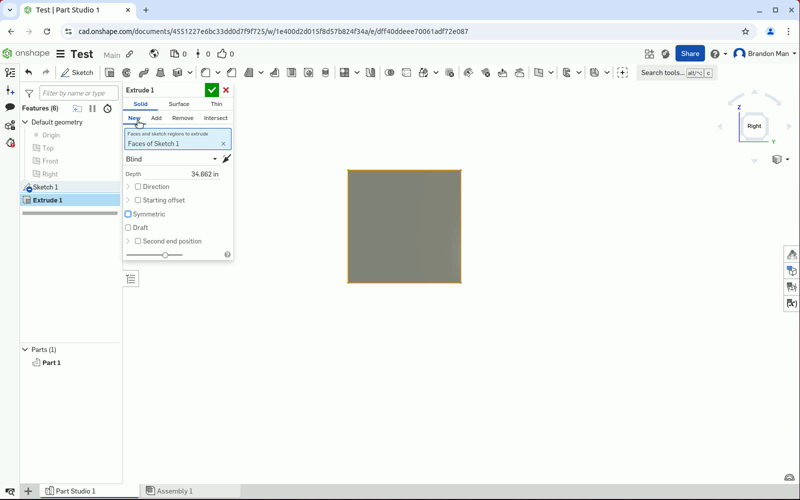
key(space)
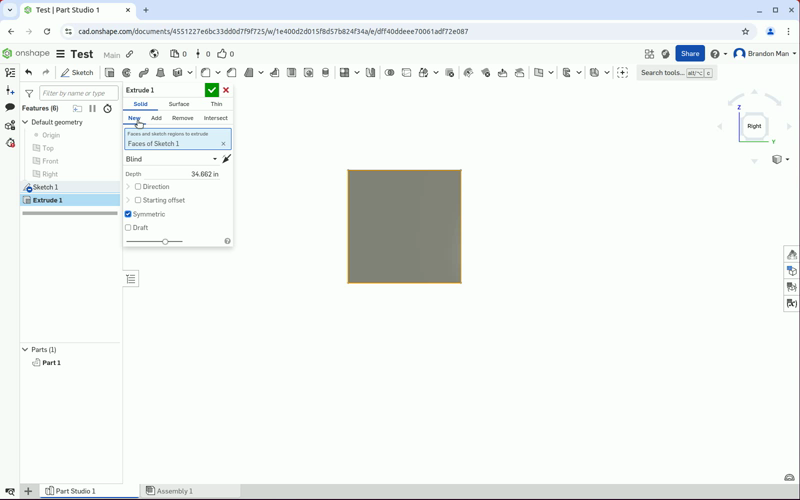
key(enter)
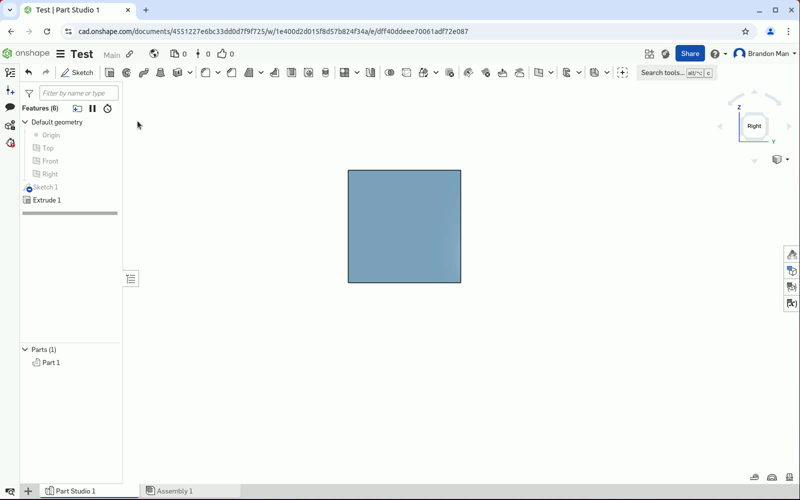
key(shift+h)
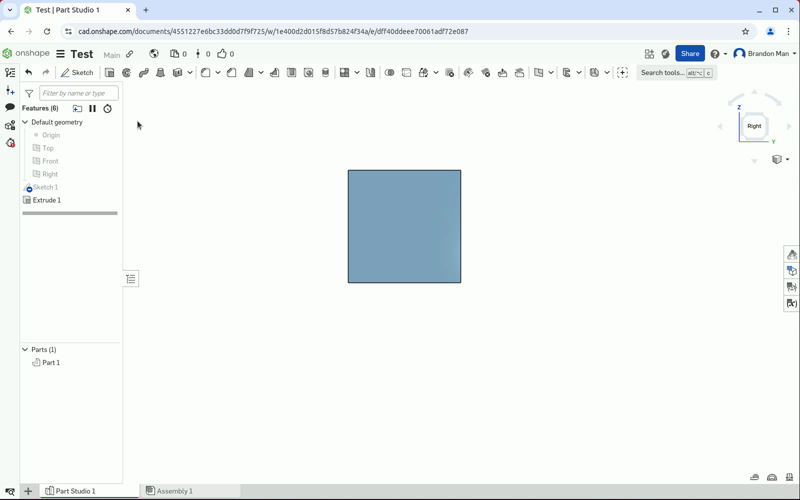
key(shift+h)
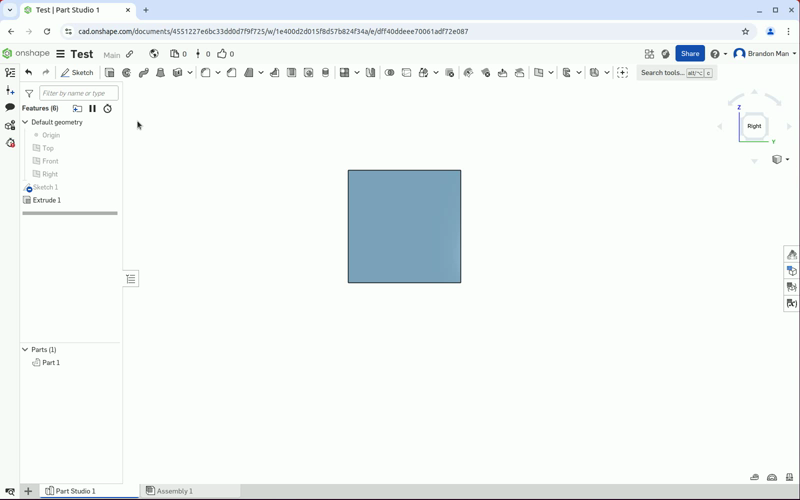
mouse_move(73, 189)
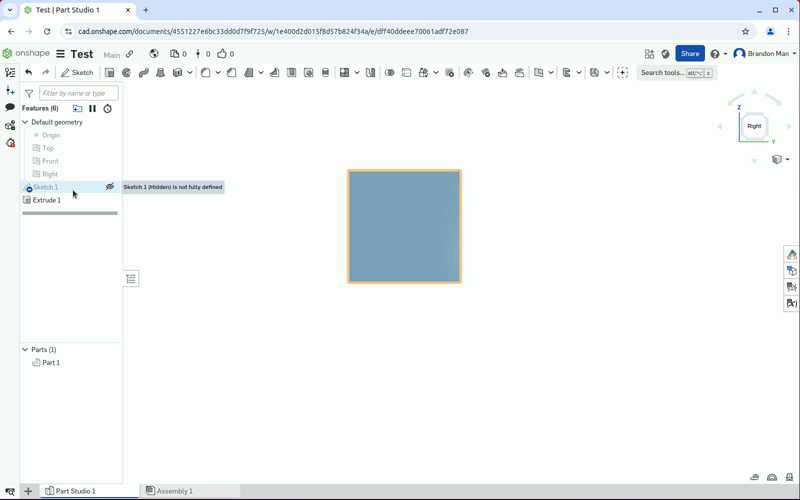
click(73, 189)
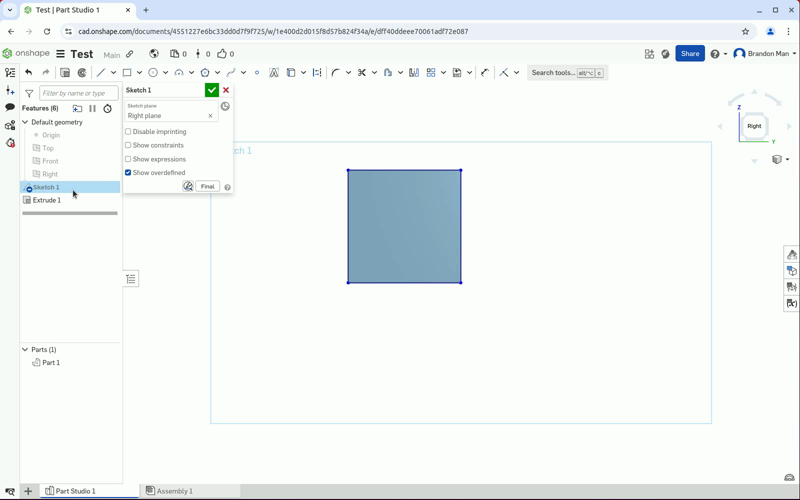
mouse_move(229, 92)
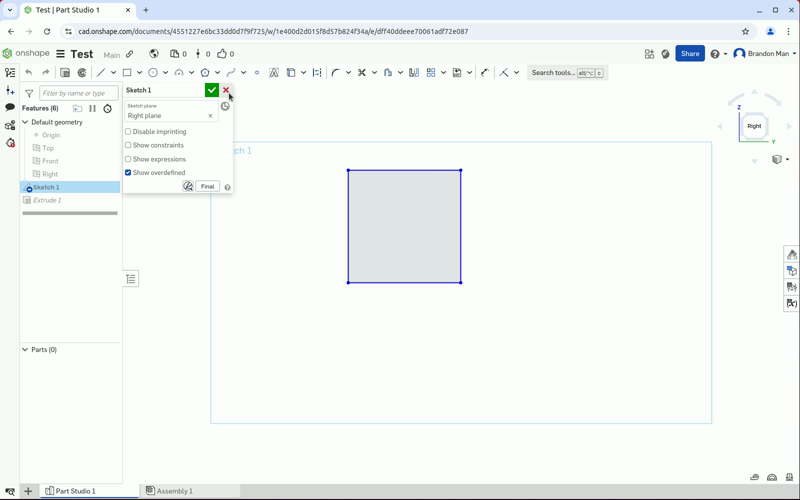
click(229, 92)
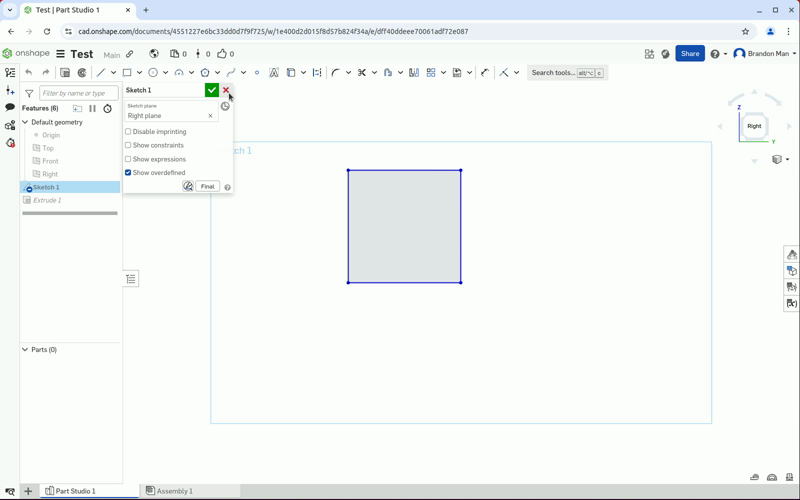
key(shift+s)
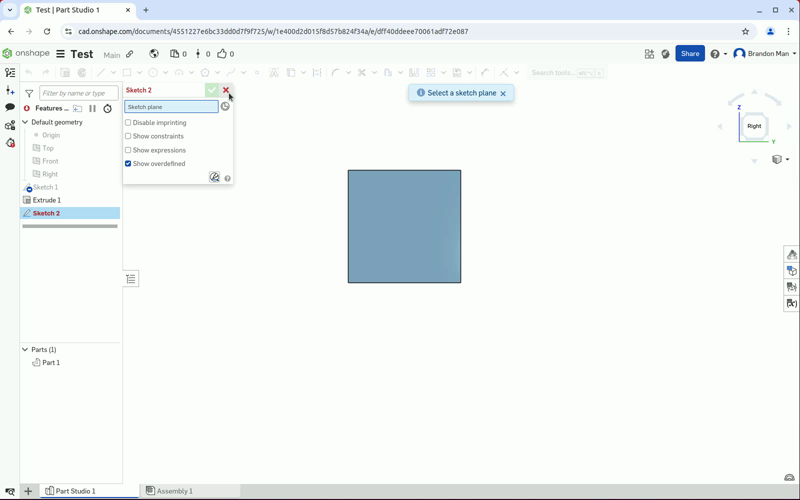
mouse_move(73, 176)
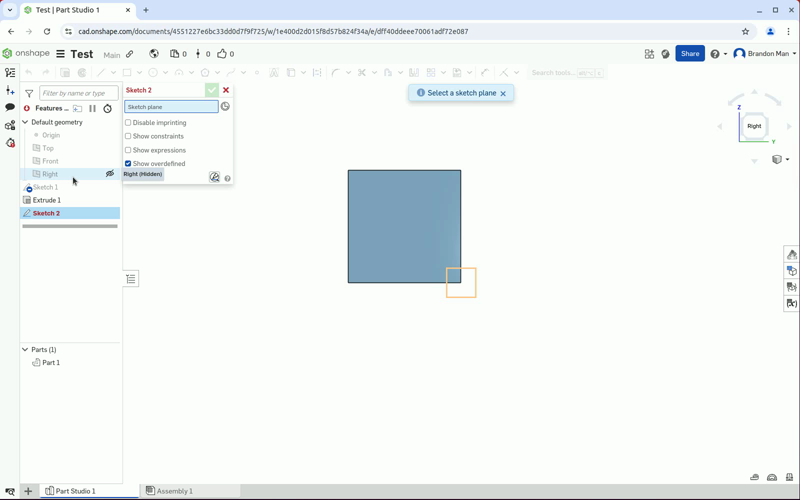
click(73, 176)
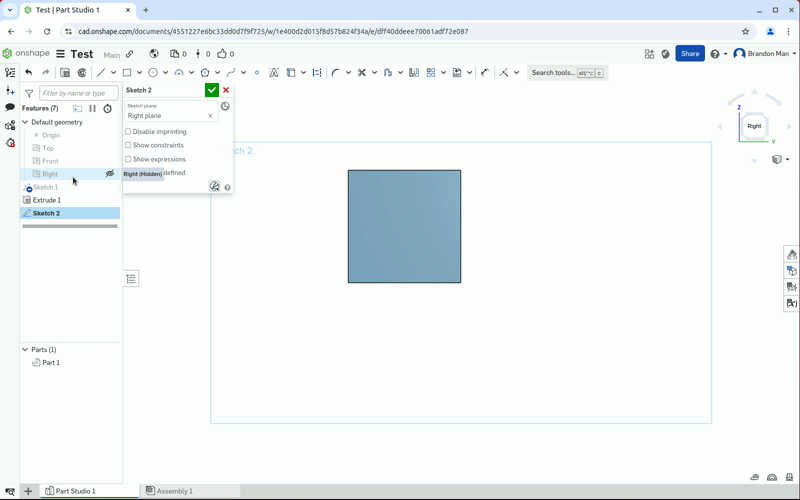
mouse_move(73, 352)
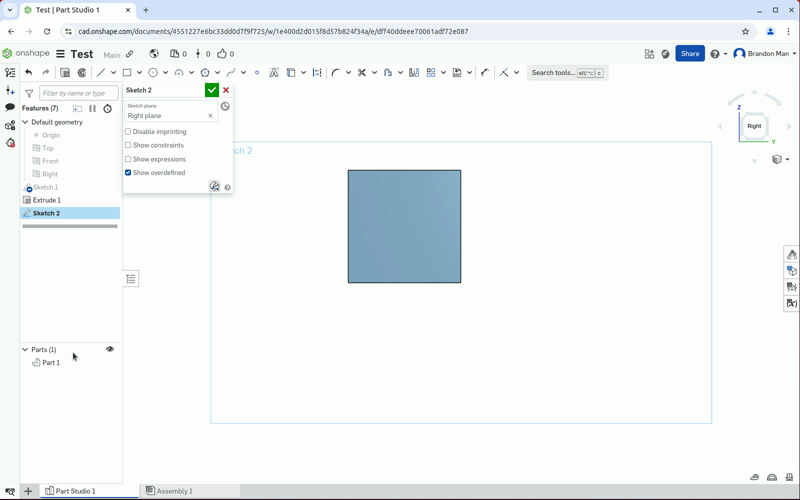
key(y)
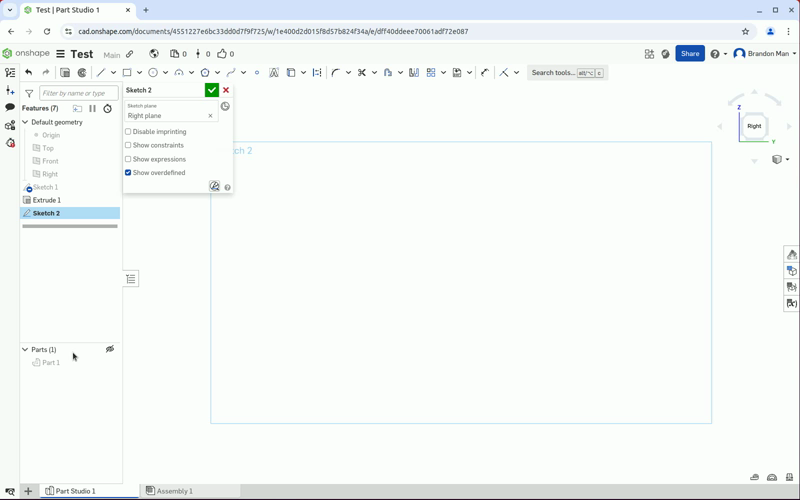
key(l)
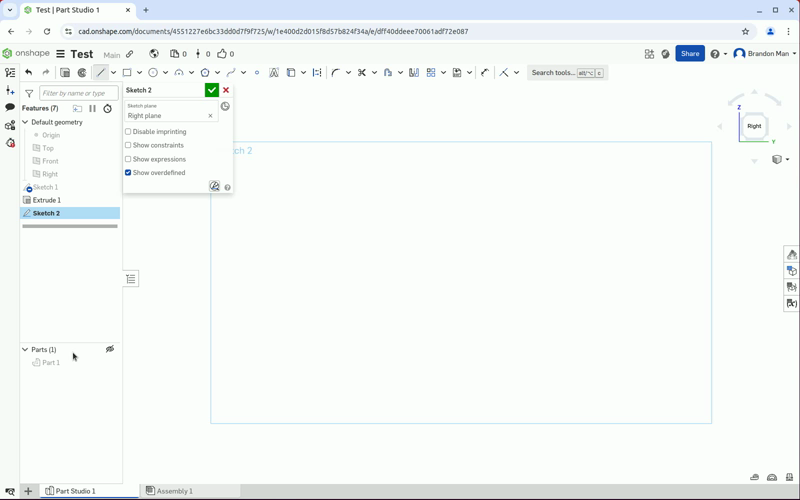
key_down(shift)
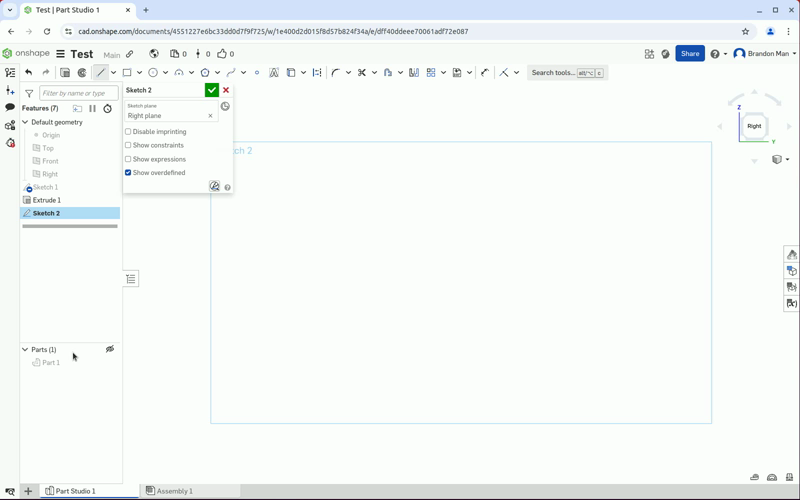
mouse_move(348, 282)
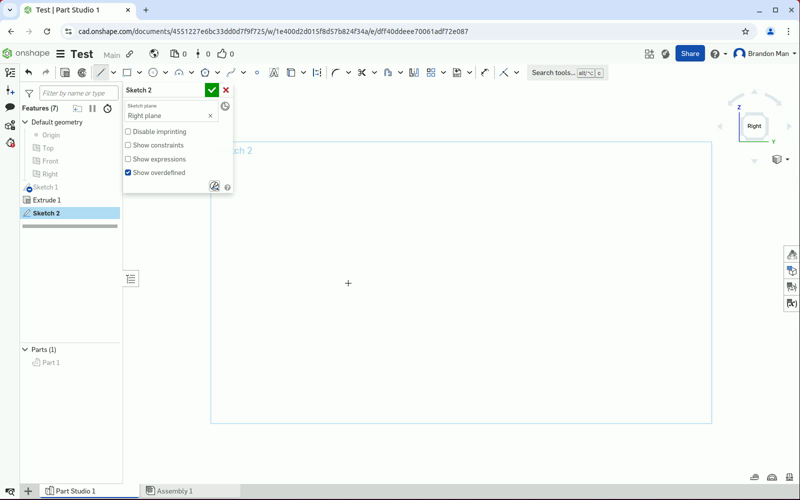
click(348, 282)
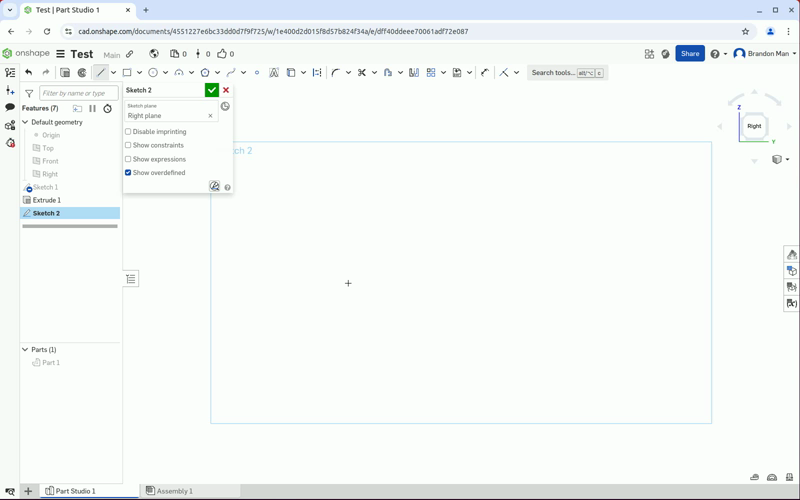
key_up(shift)
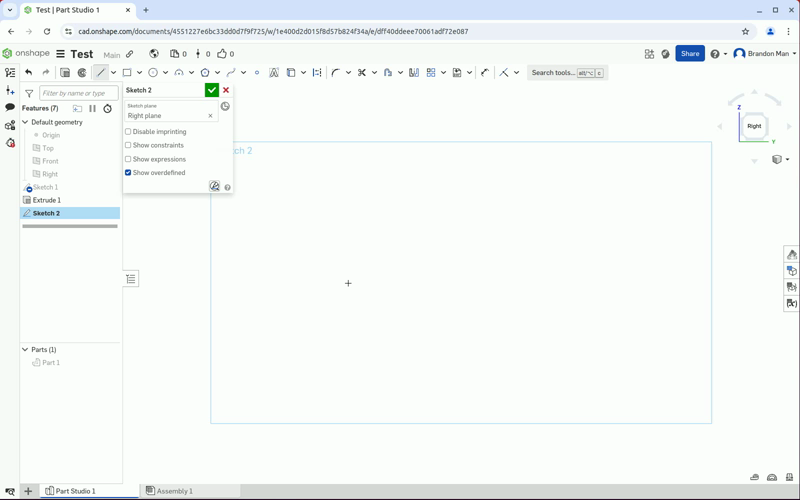
key_down(shift)
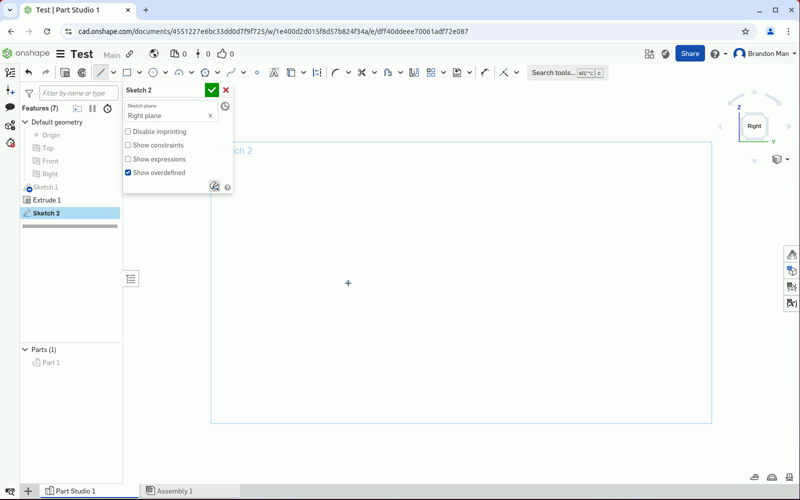
mouse_move(460, 170)
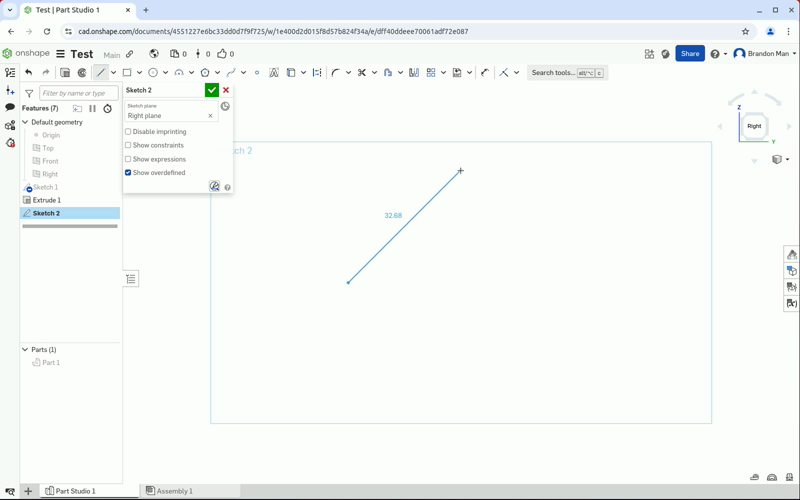
click(460, 170)
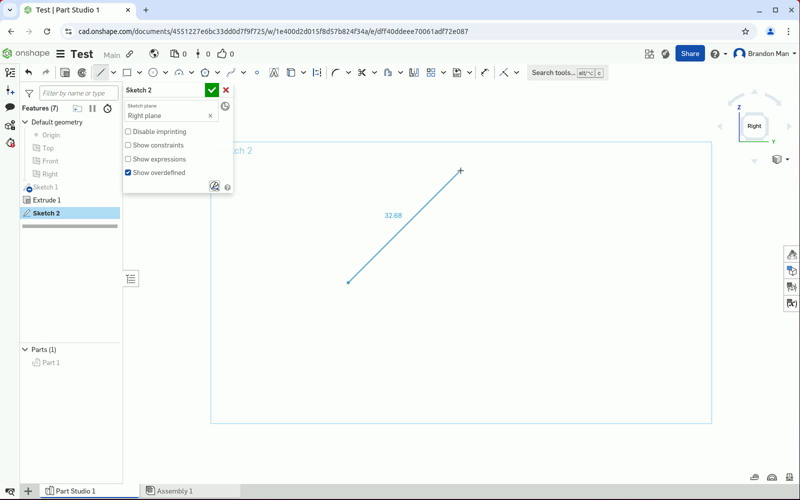
key_up(shift)
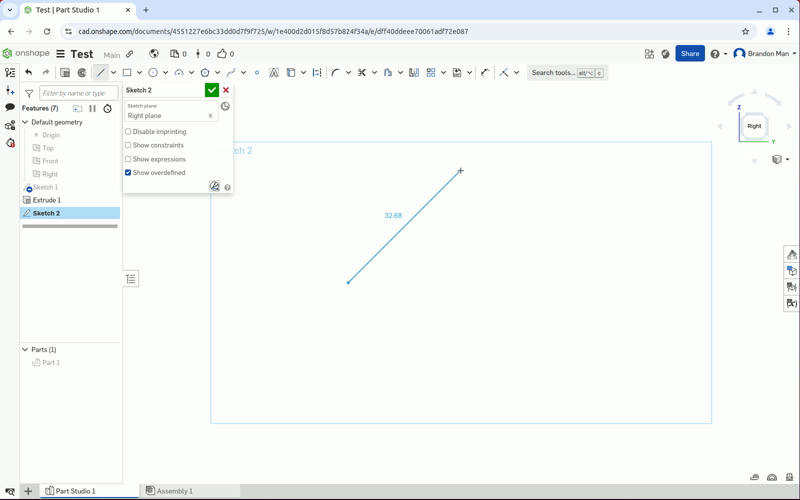
key_down(shift)
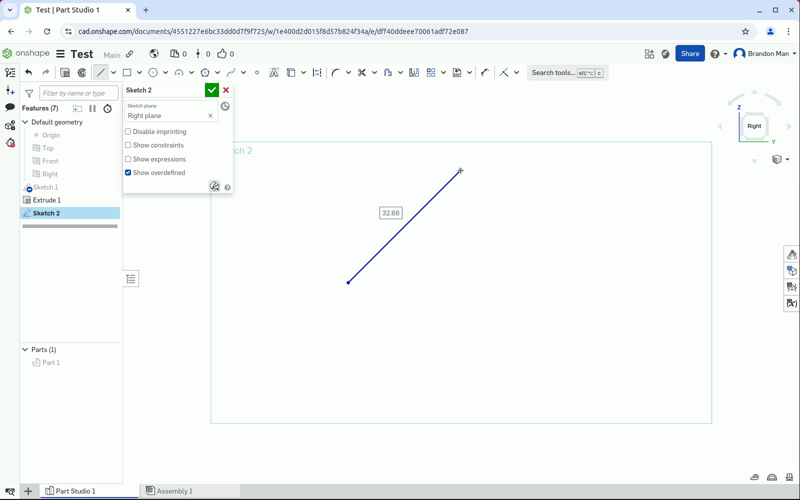
mouse_move(348, 170)
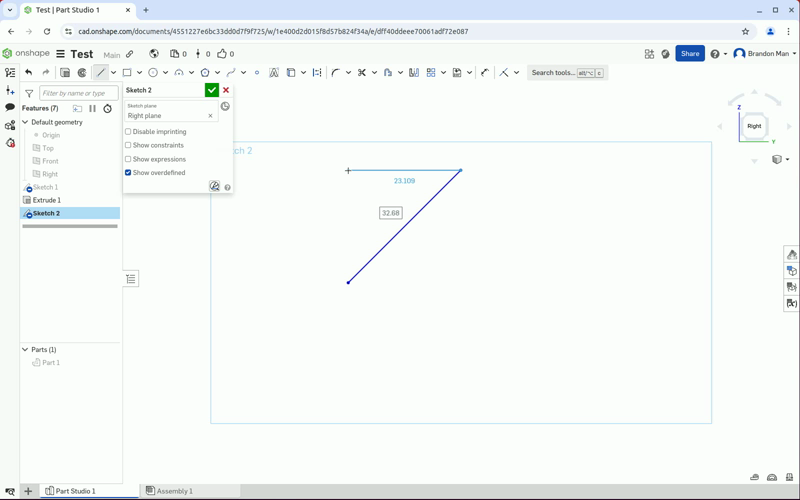
click(348, 170)
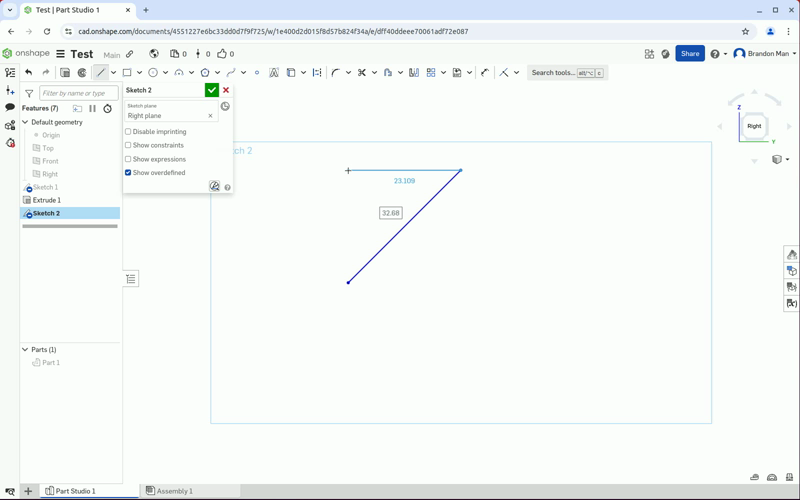
key_up(shift)
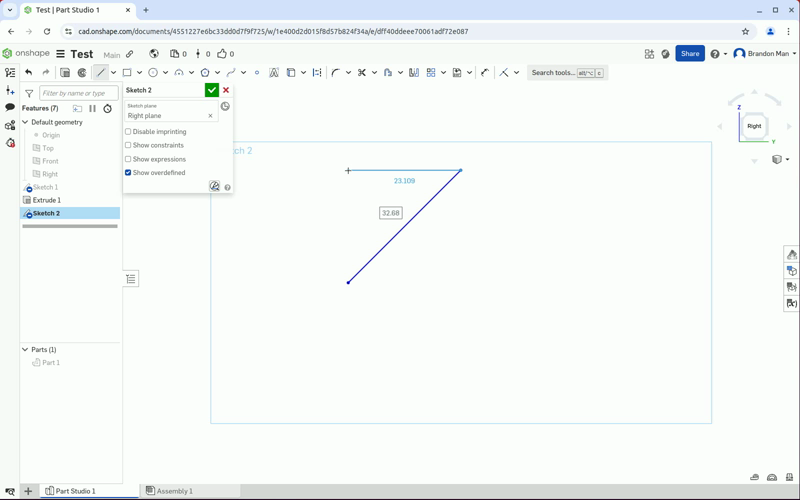
key_down(shift)
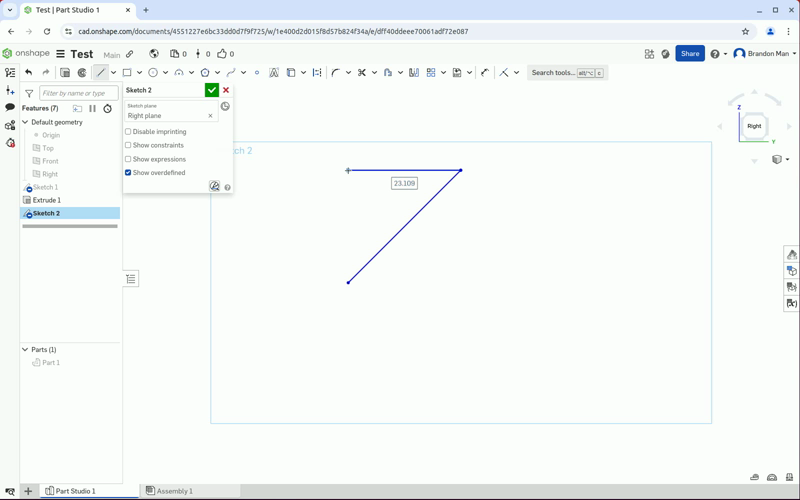
mouse_move(348, 282)
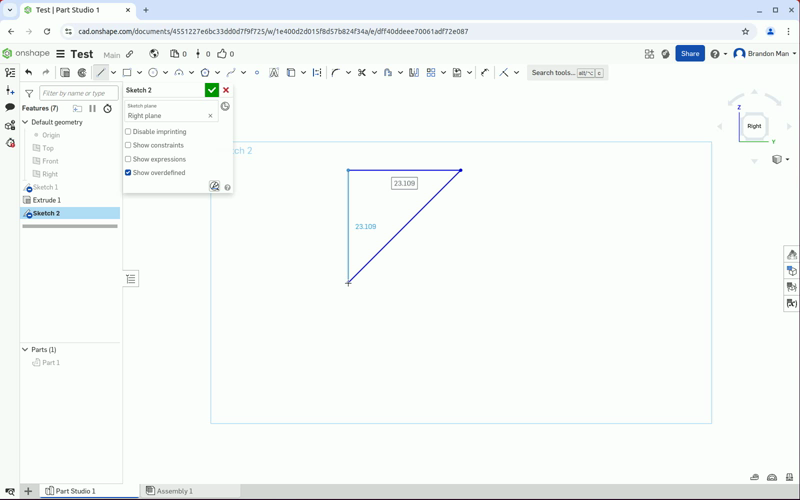
key_up(shift)
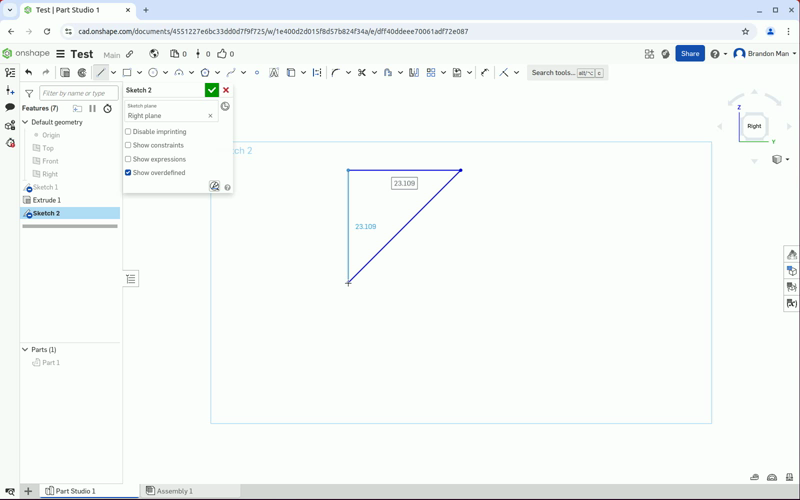
click(348, 282)
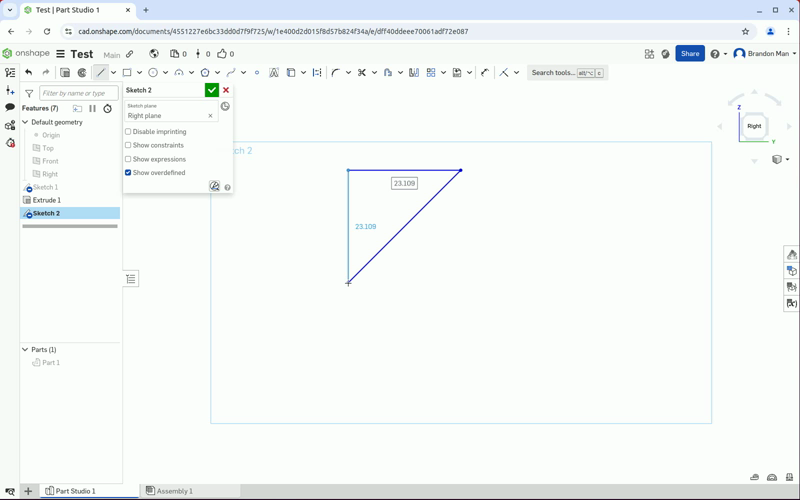
key(esc)
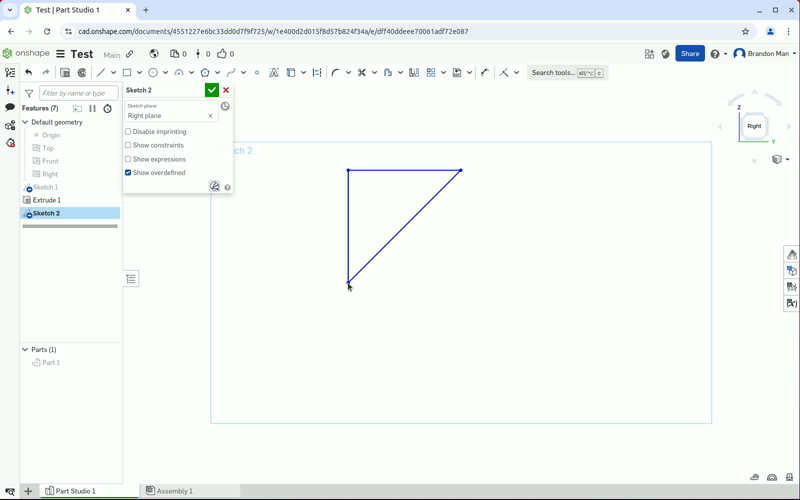
mouse_move(408, 211)
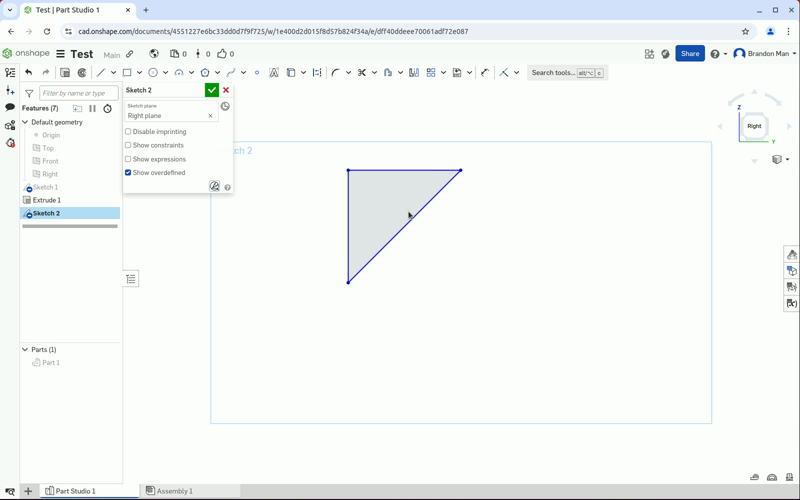
click(408, 211)
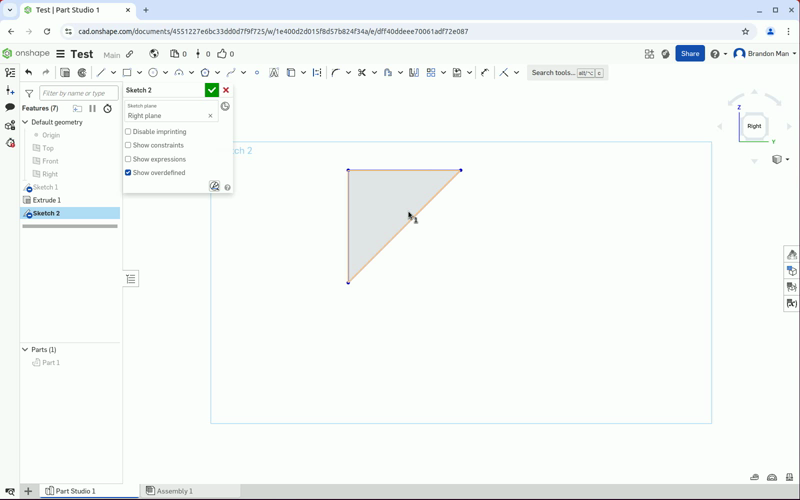
mouse_move(73, 352)
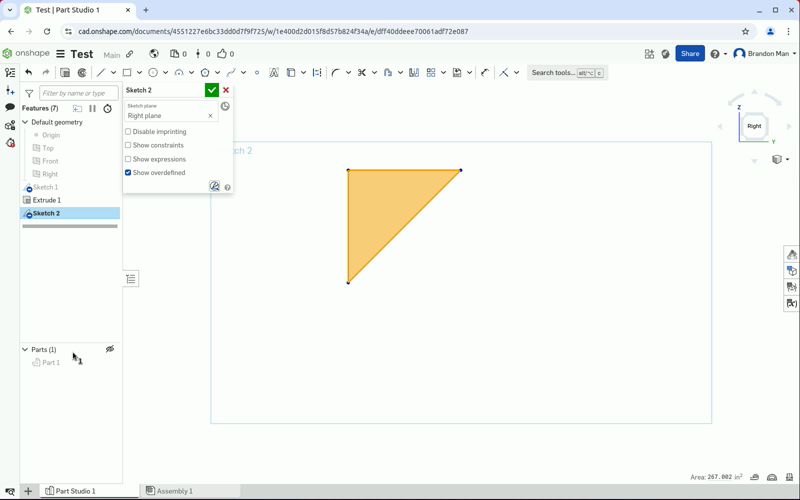
key(shift+y)
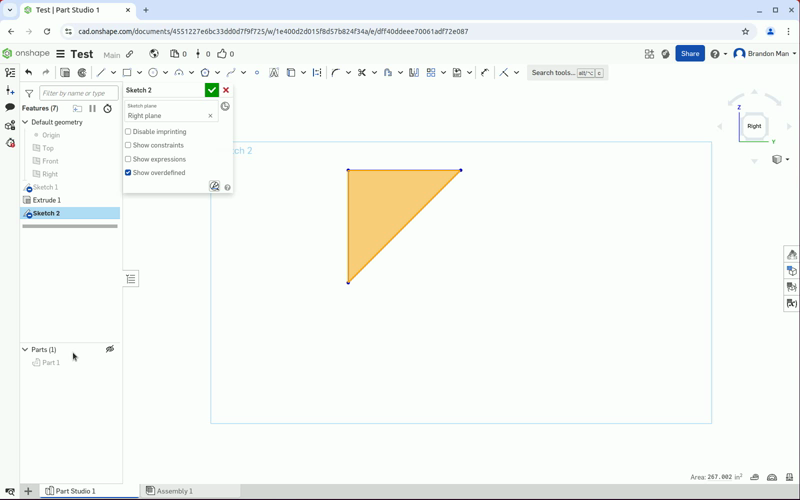
key(shift+e)
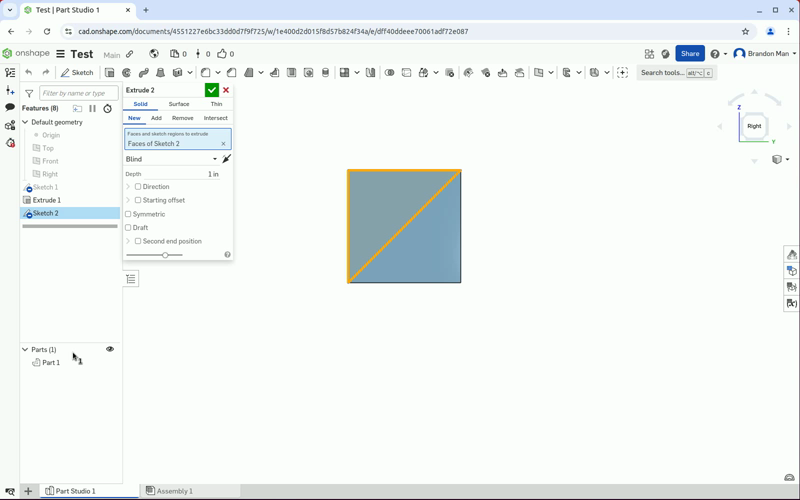
mouse_move(143, 106)
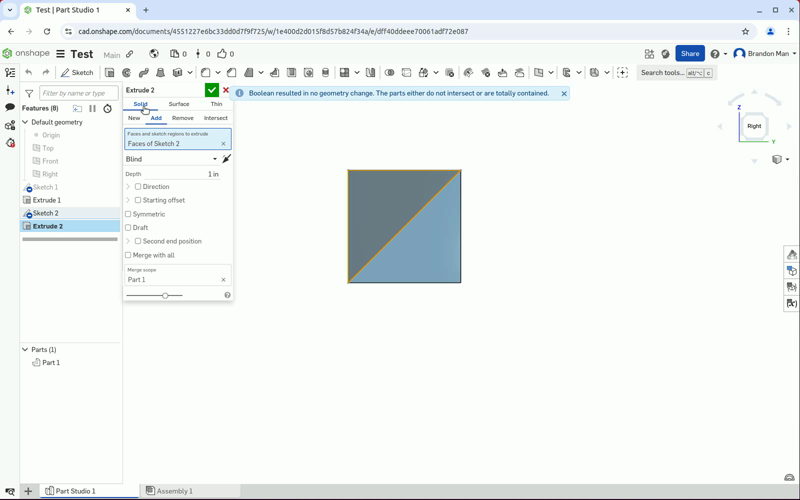
click(143, 106)
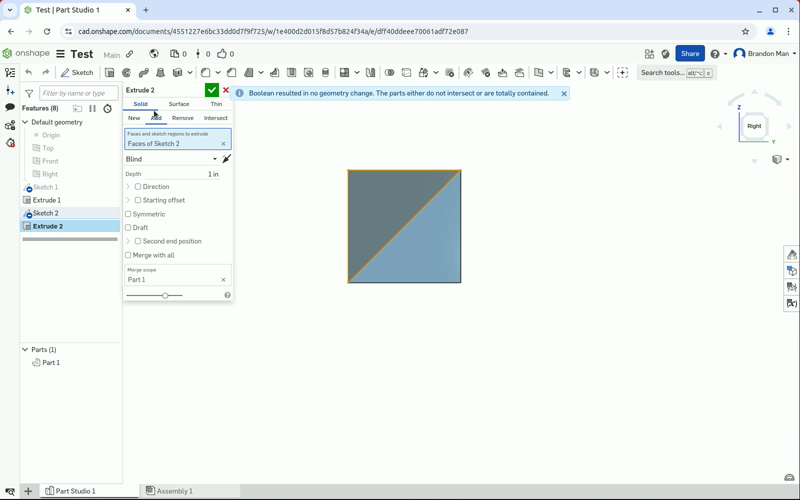
mouse_move(186, 120)
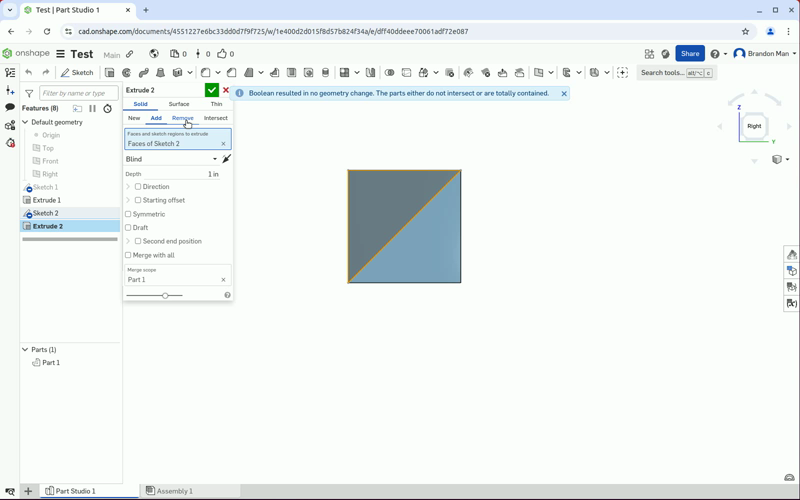
click(186, 120)
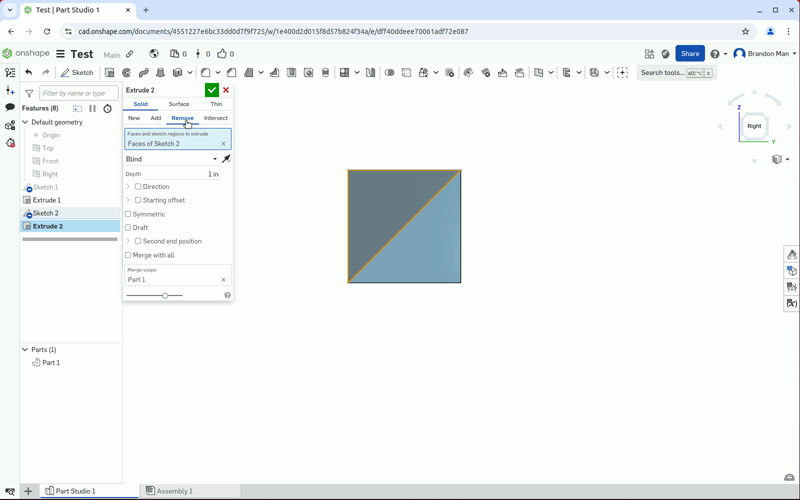
key(tab, 4)
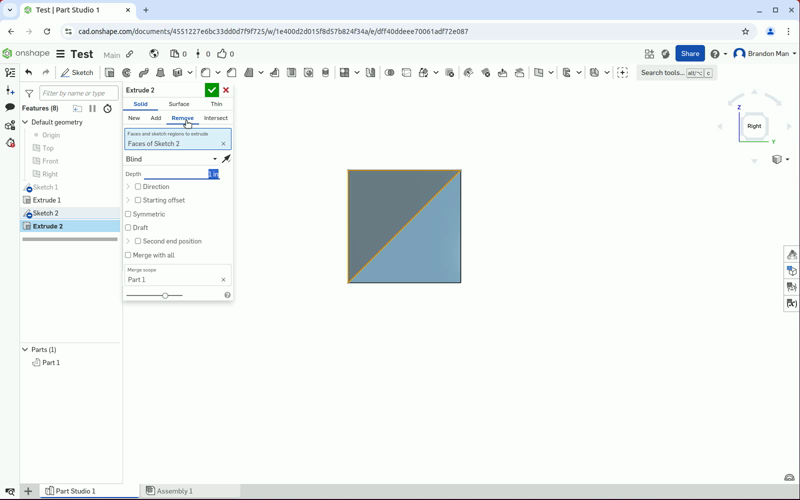
text(34.662)
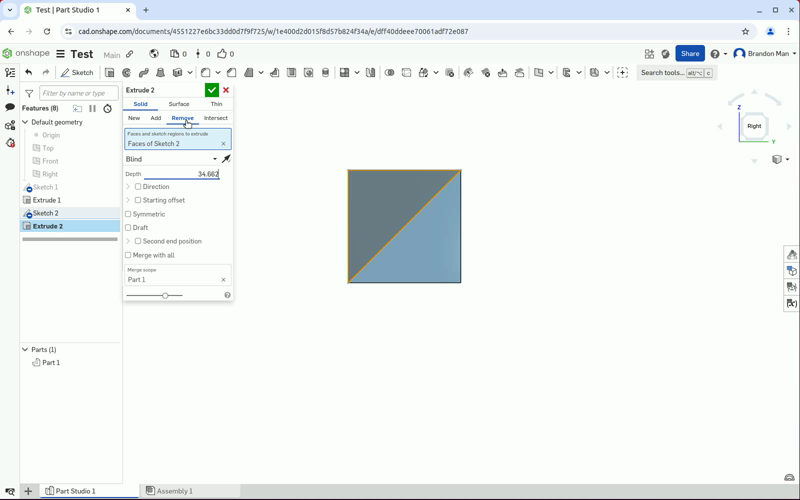
key(tab, 3)
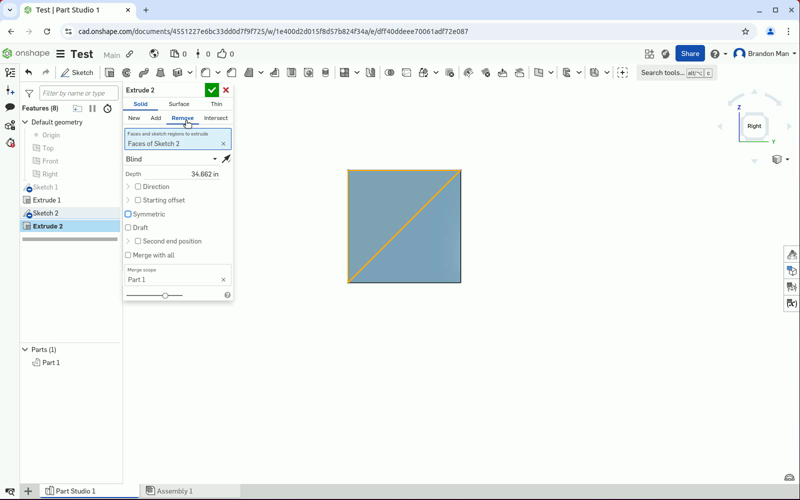
key(space)
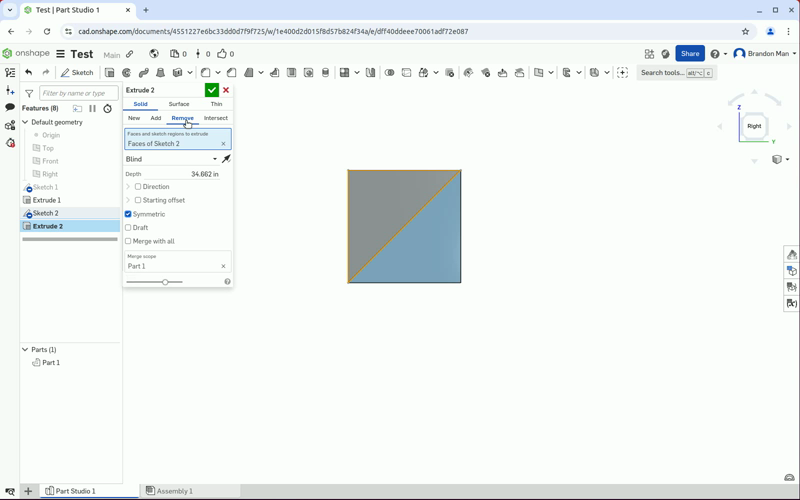
key(tab, 2)
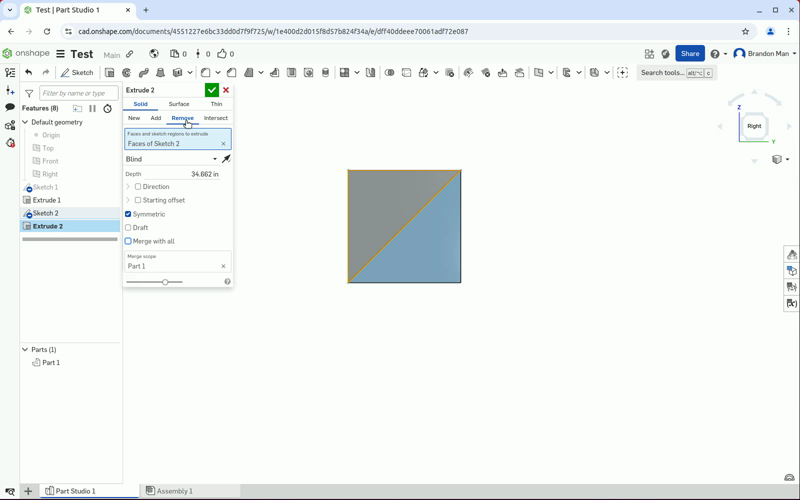
key(space)
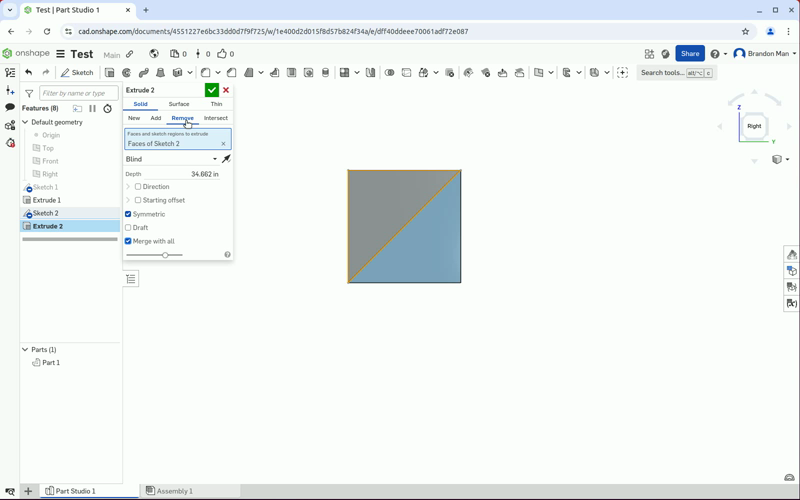
key(enter)
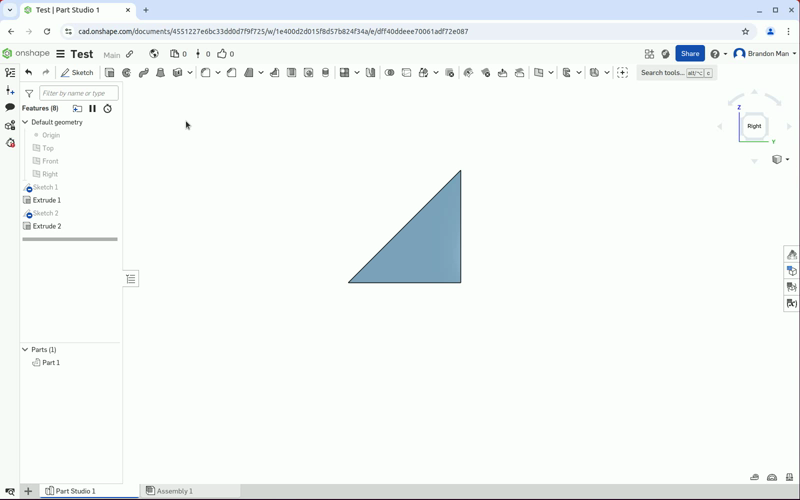
key(shift+h)
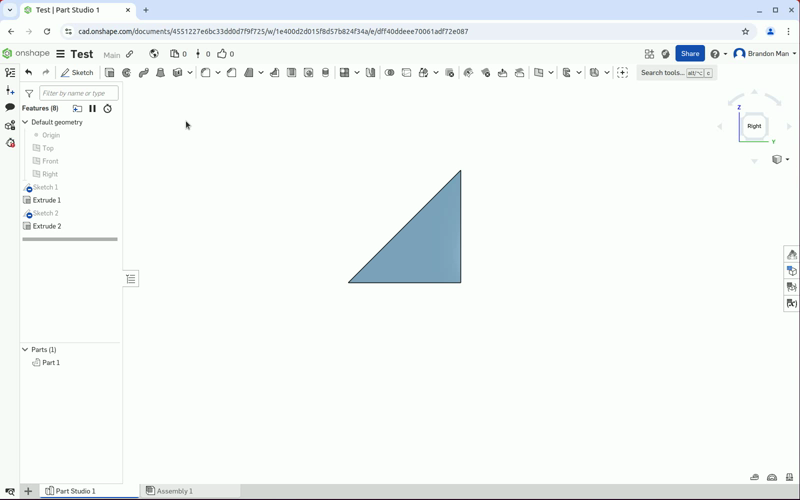
key(shift+h)
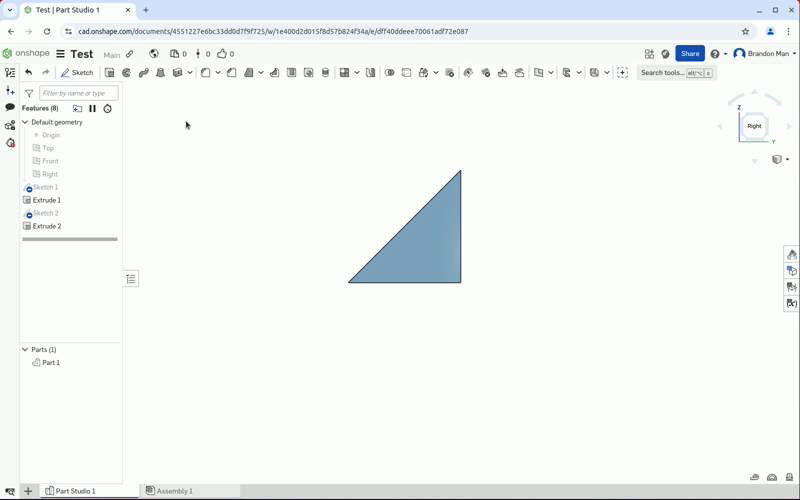
mouse_move(73, 189)
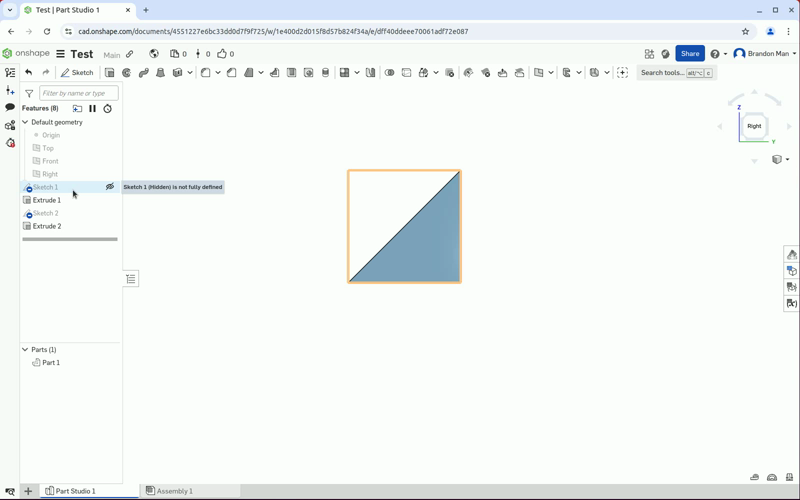
click(73, 189)
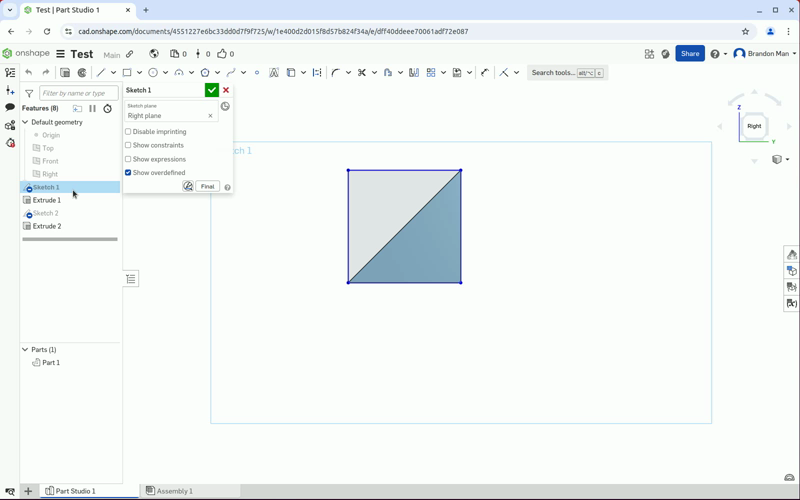
mouse_move(229, 92)
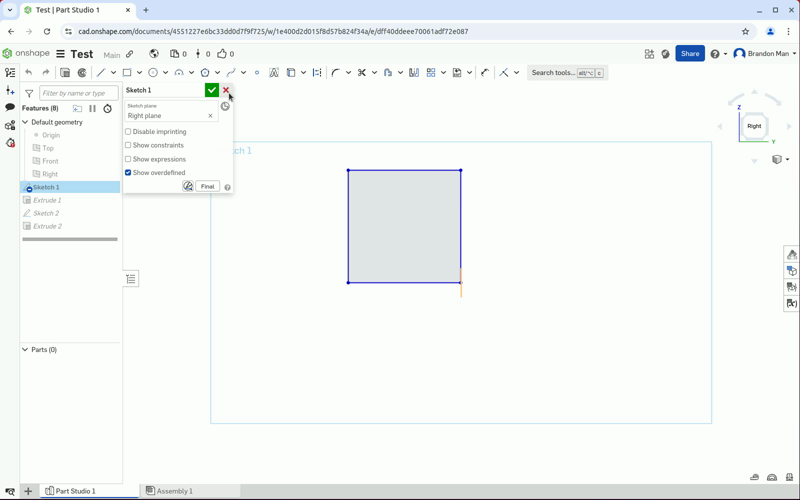
click(229, 92)
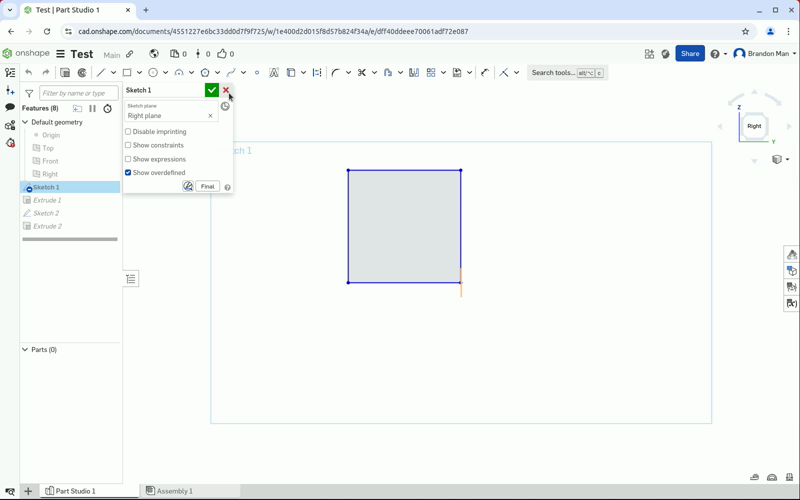
key(shift+s)
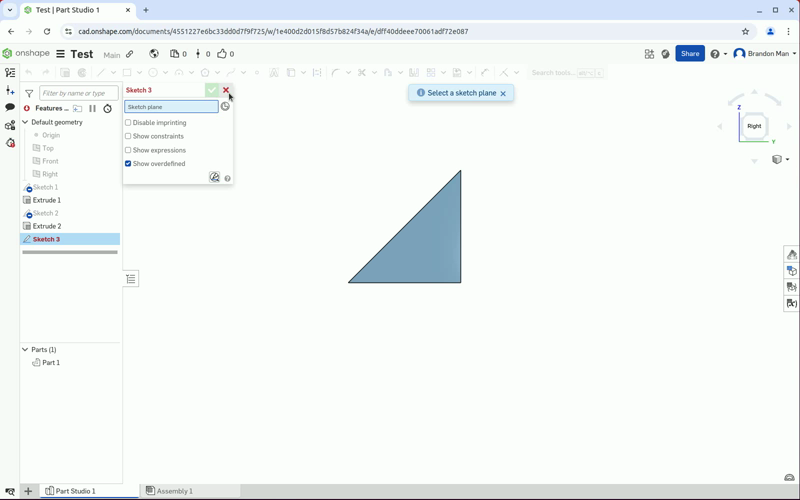
mouse_move(73, 176)
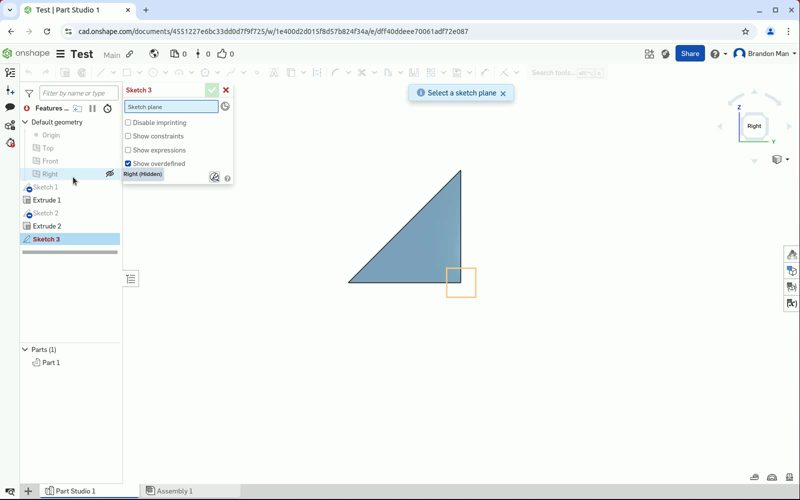
click(73, 176)
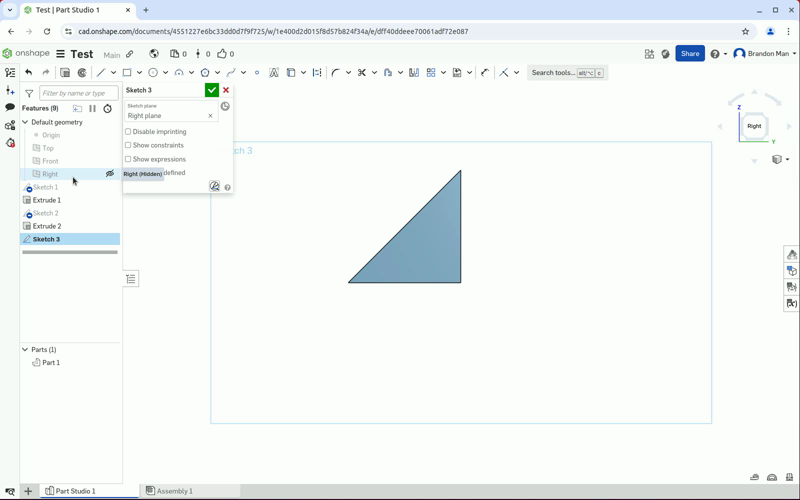
mouse_move(73, 352)
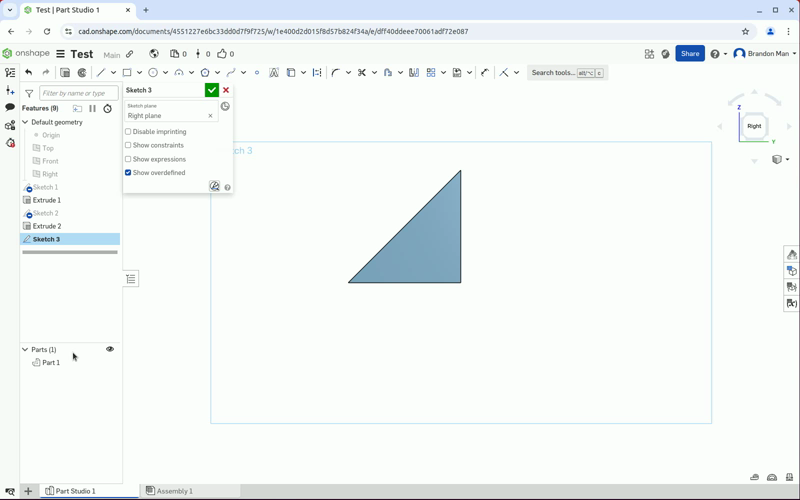
key(y)
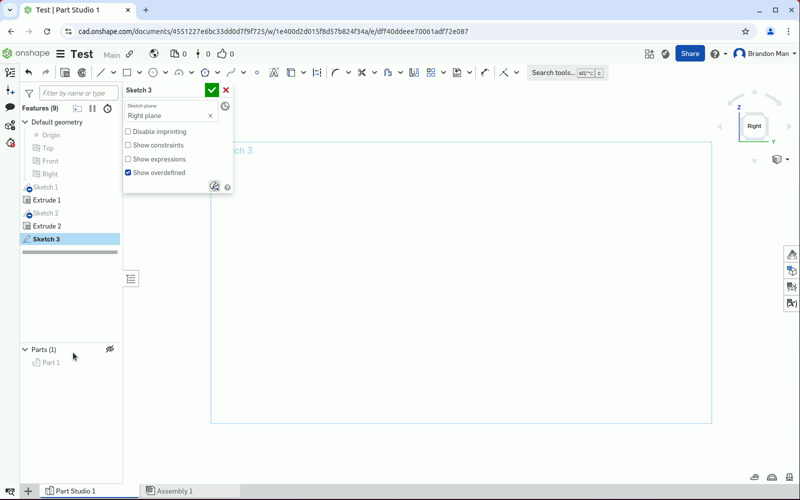
key(l)
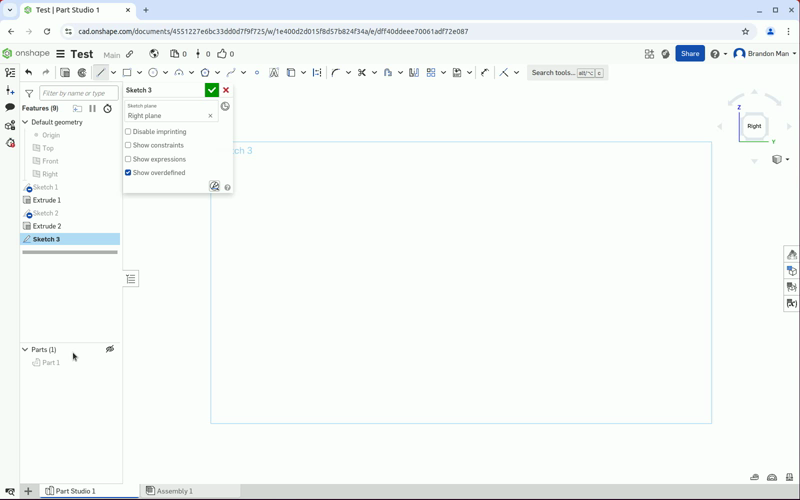
key_down(shift)
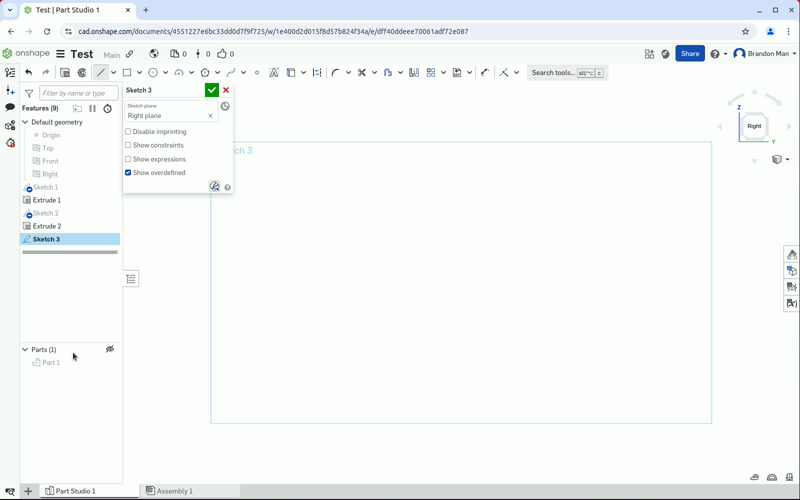
mouse_move(348, 282)
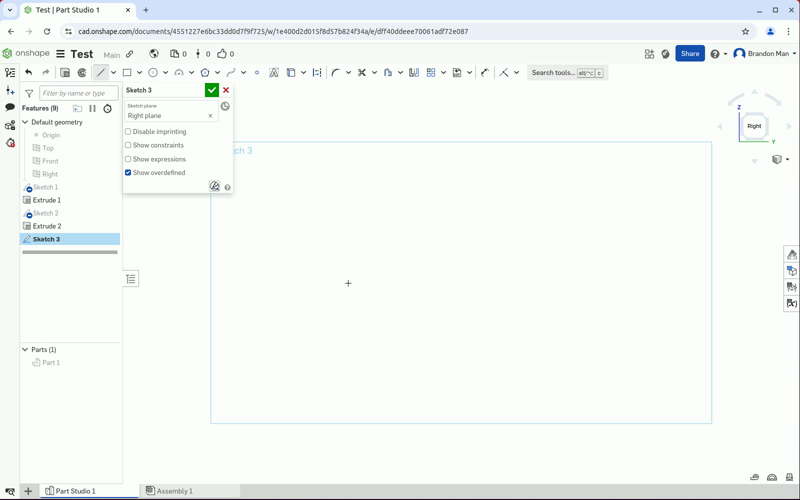
click(348, 282)
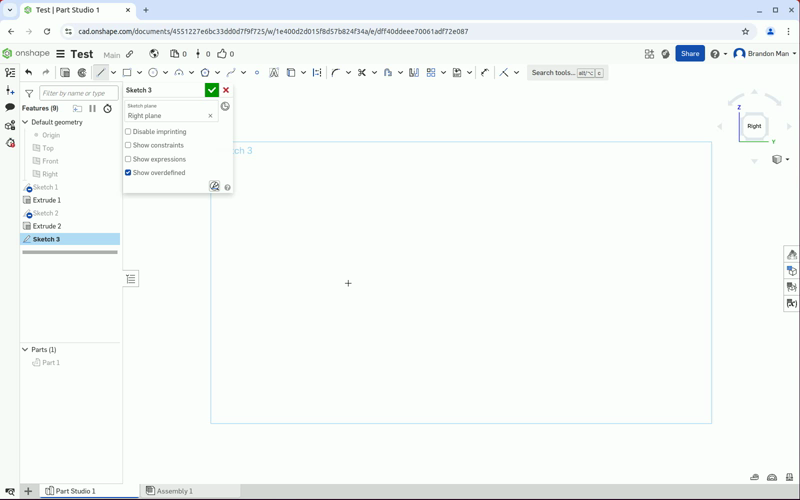
key_up(shift)
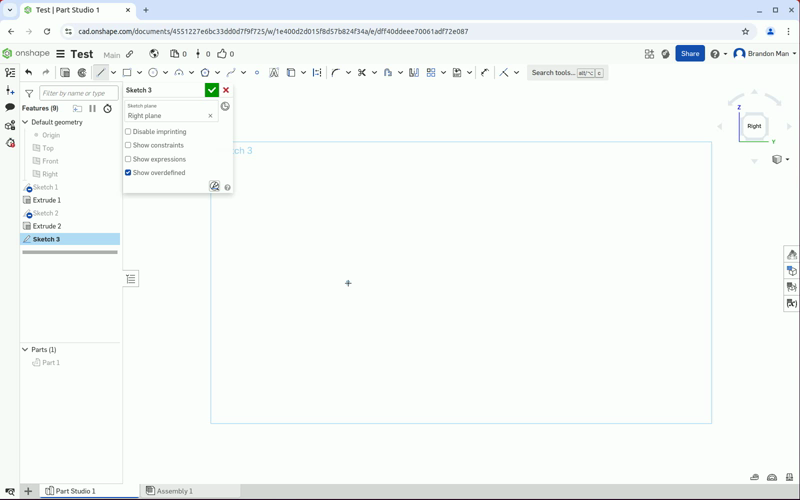
key_down(shift)
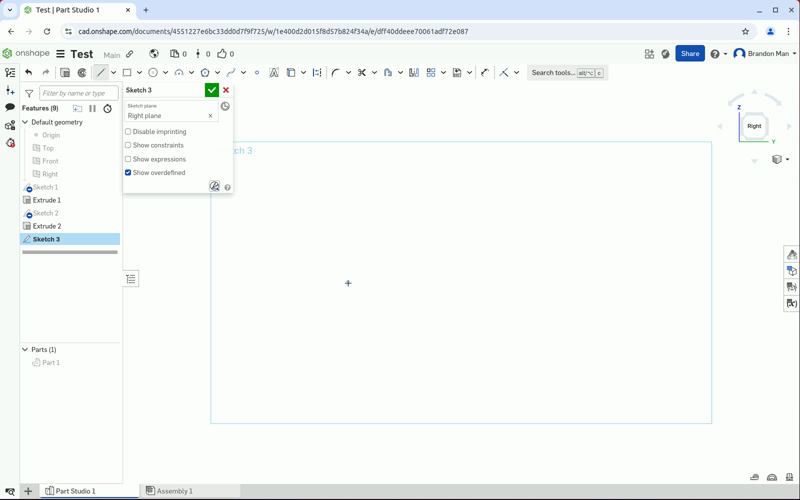
mouse_move(378, 282)
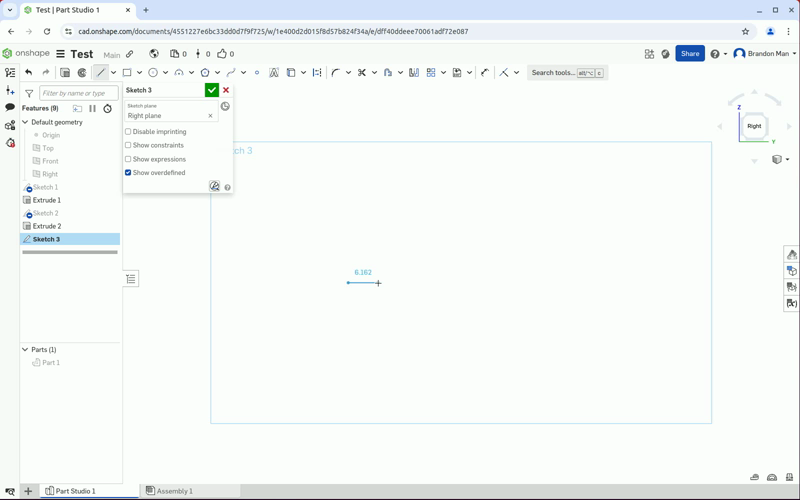
mouse_move(404, 282)
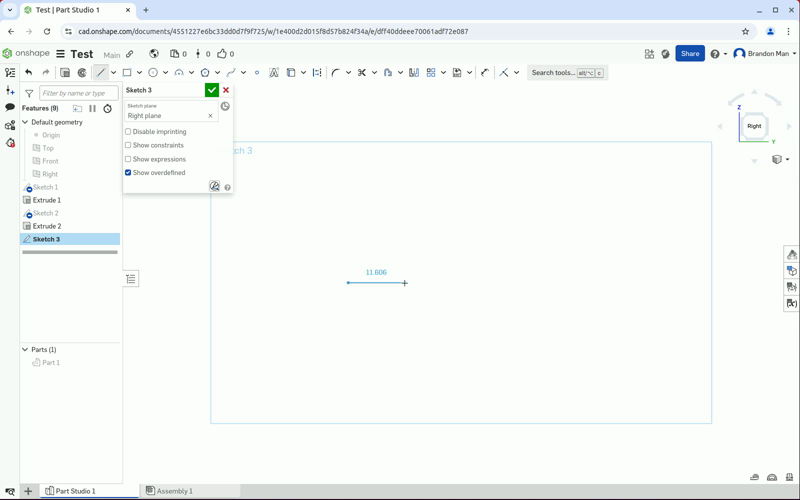
click(404, 282)
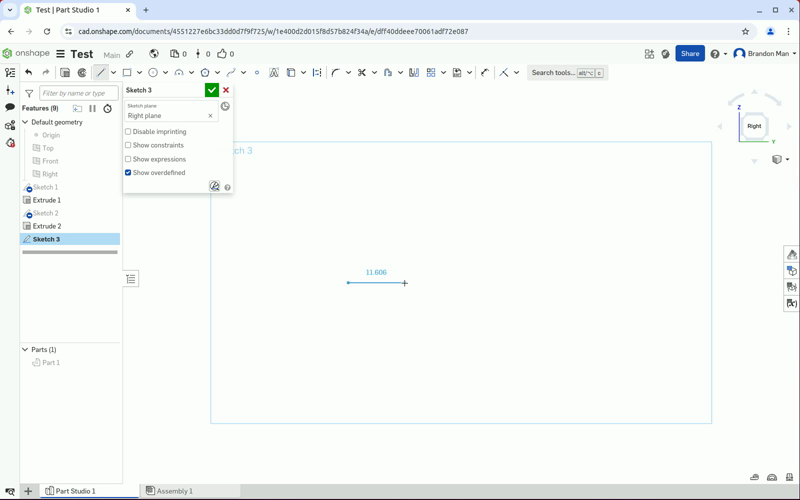
key_up(shift)
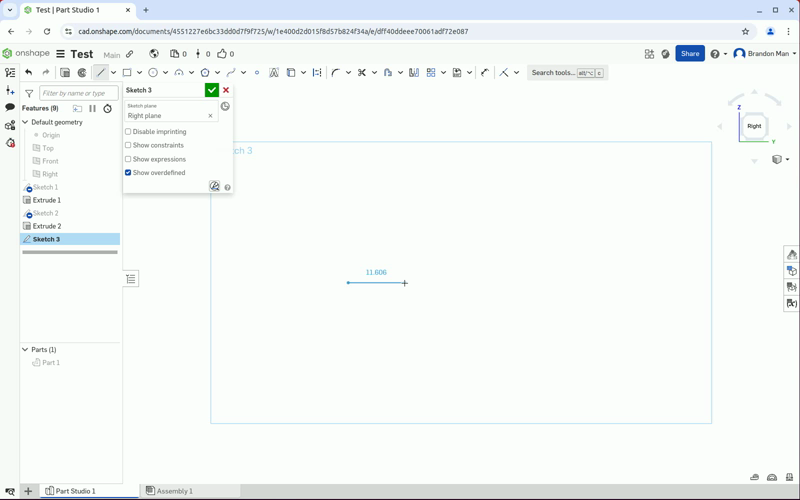
key_down(shift)
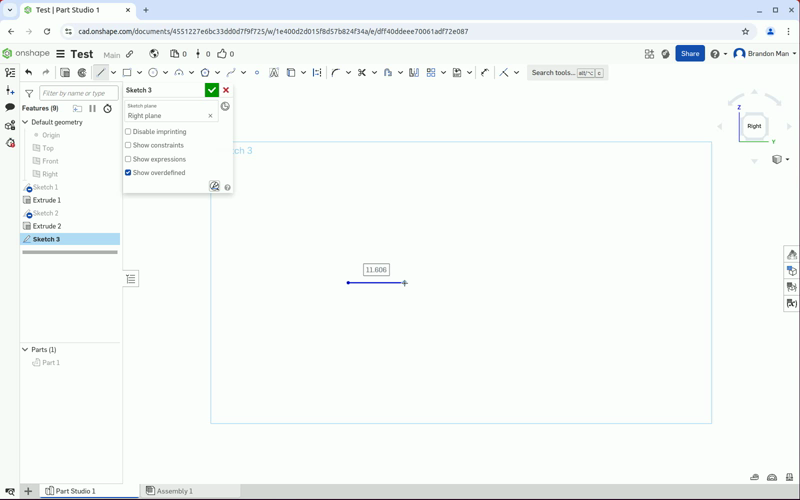
mouse_move(434, 282)
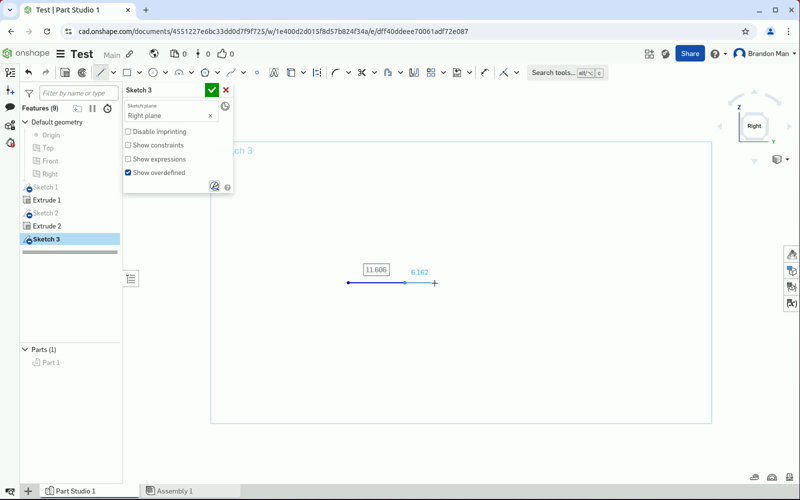
mouse_move(404, 226)
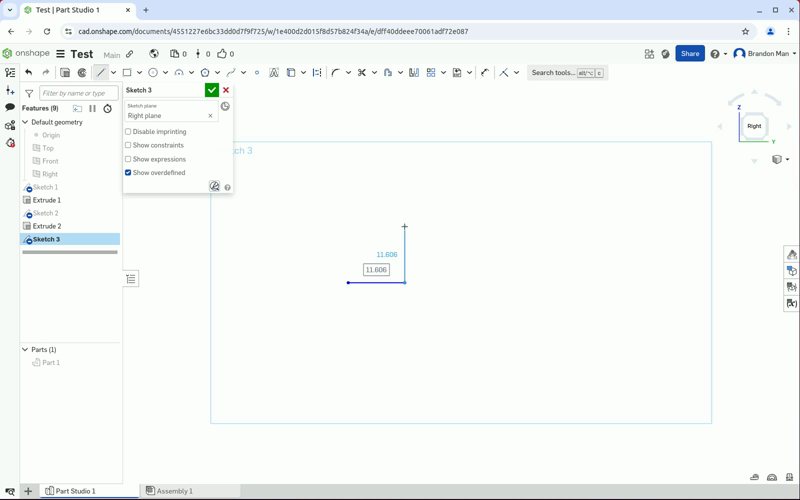
click(404, 226)
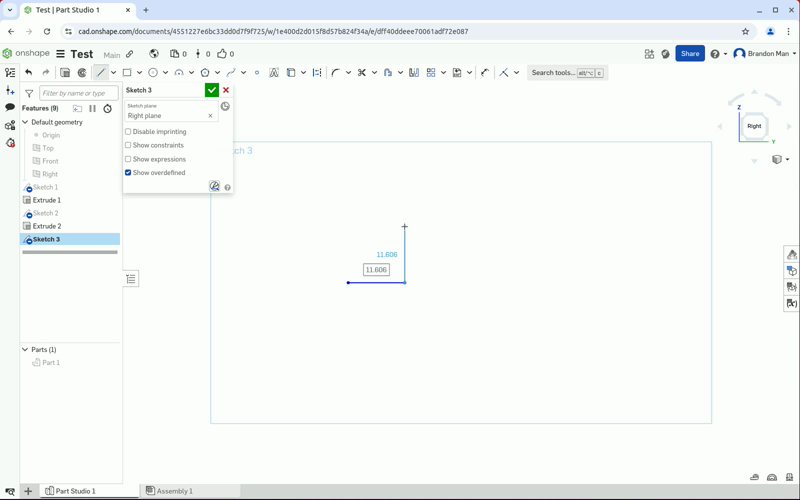
key_up(shift)
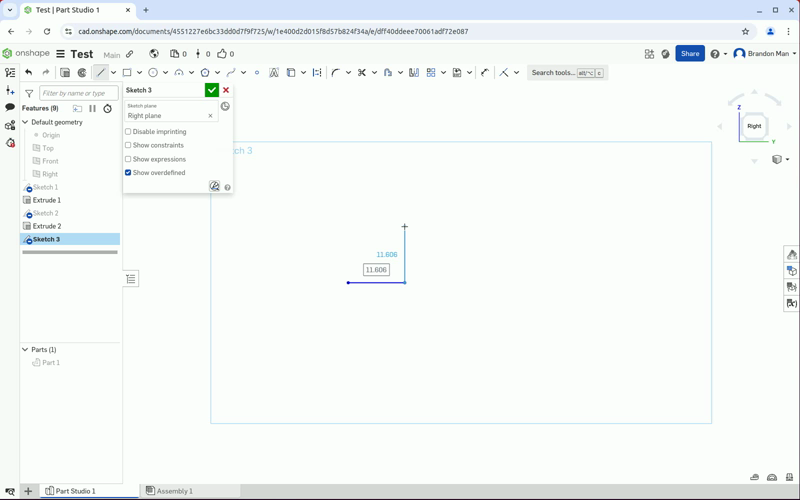
key_down(shift)
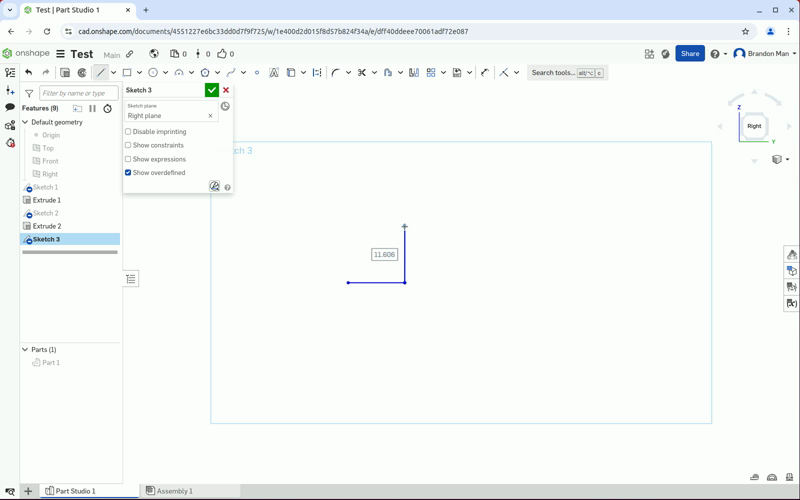
mouse_move(348, 282)
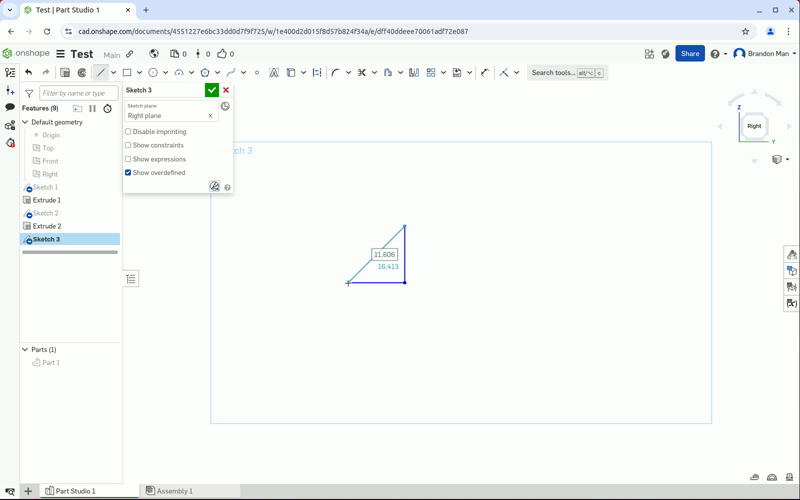
key_up(shift)
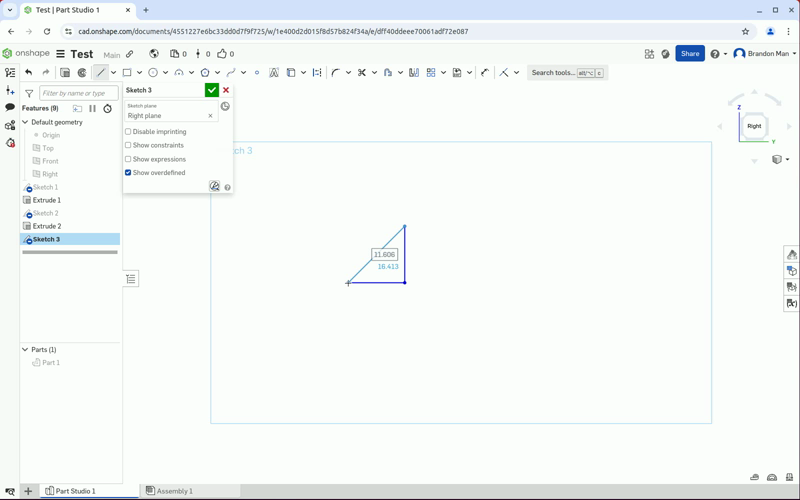
click(348, 282)
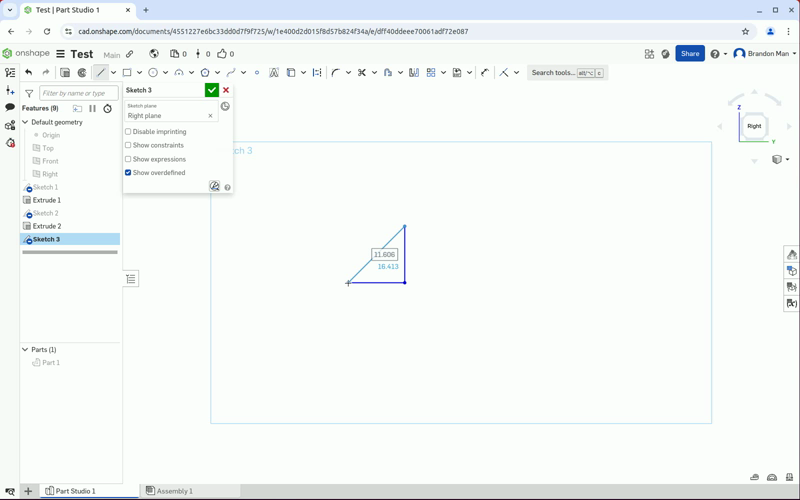
key(esc)
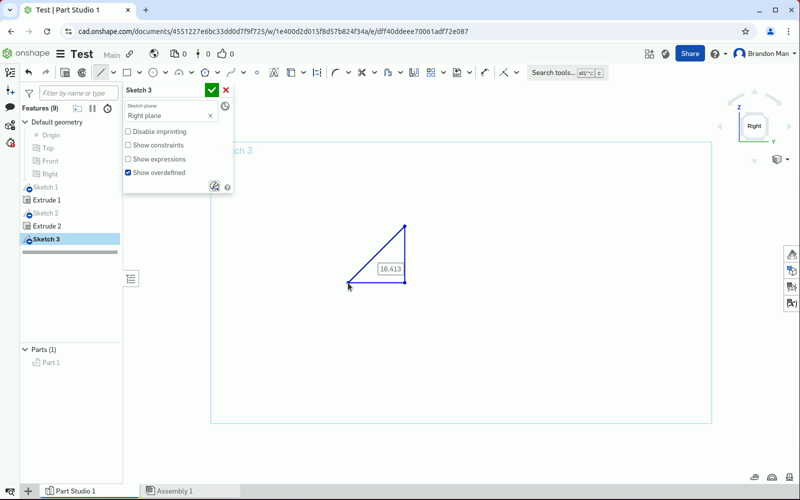
mouse_move(385, 280)
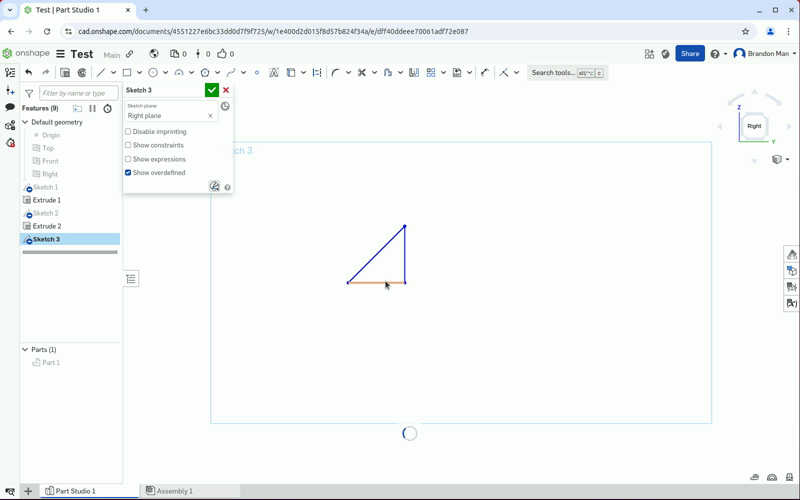
scroll(6)
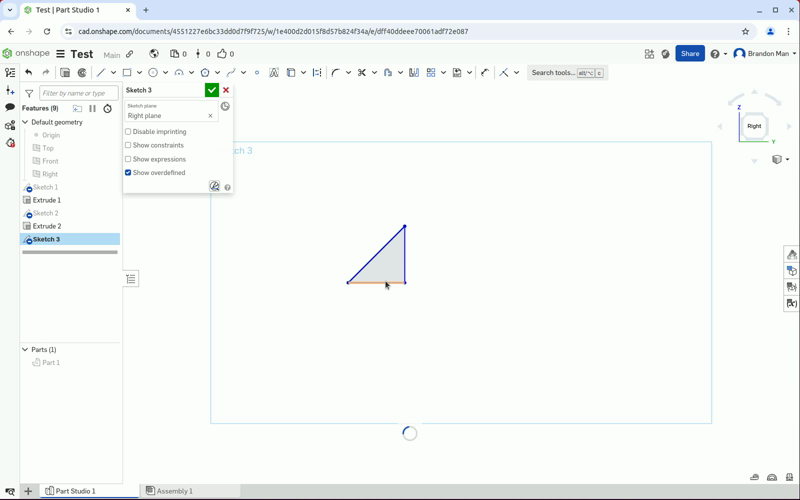
scroll(6)
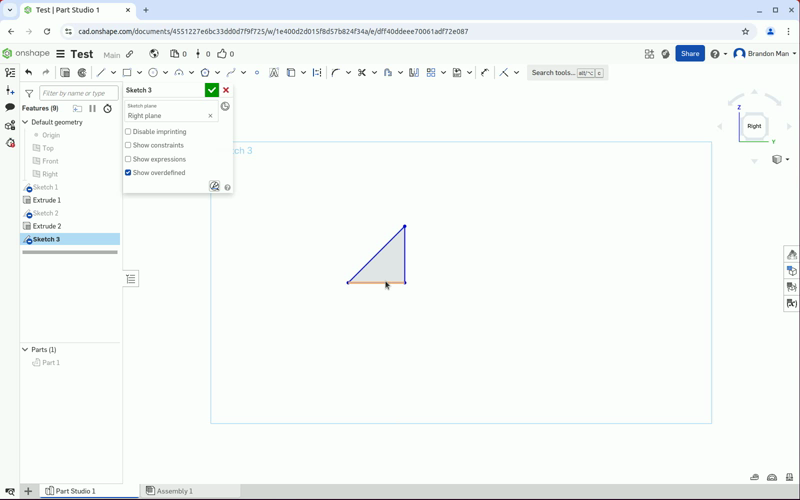
scroll(6)
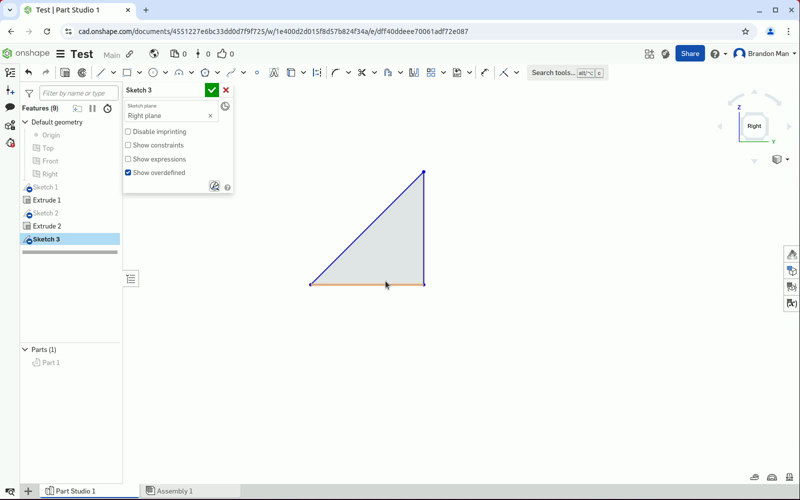
scroll(6)
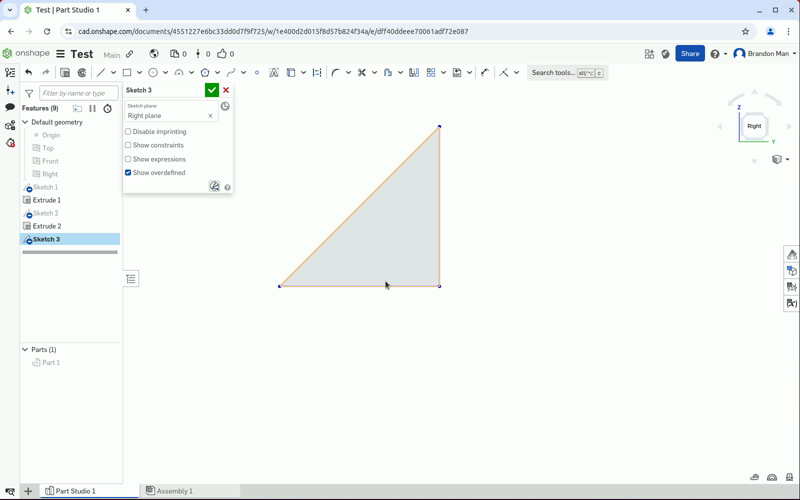
scroll(6)
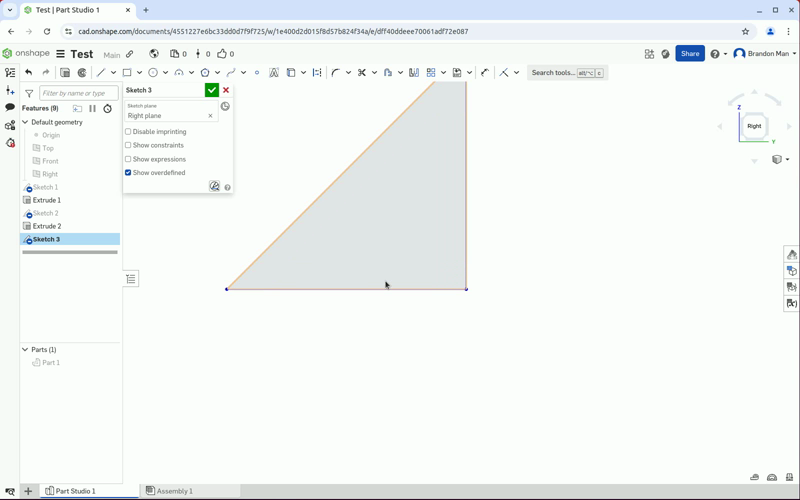
scroll(6)
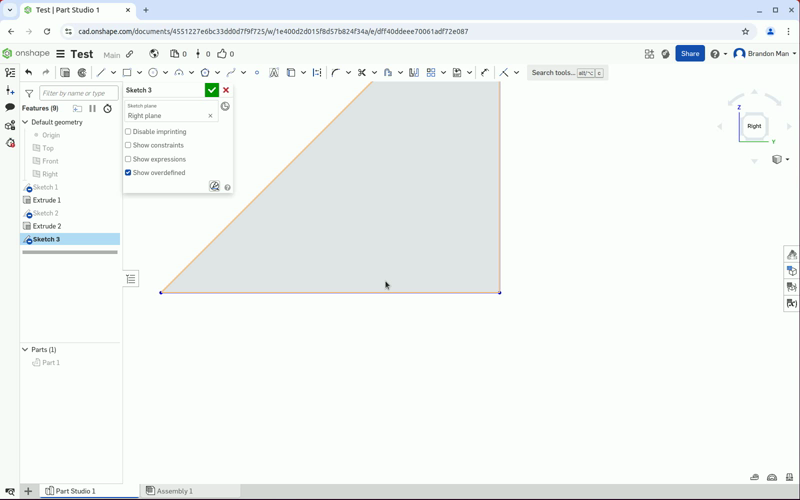
scroll(6)
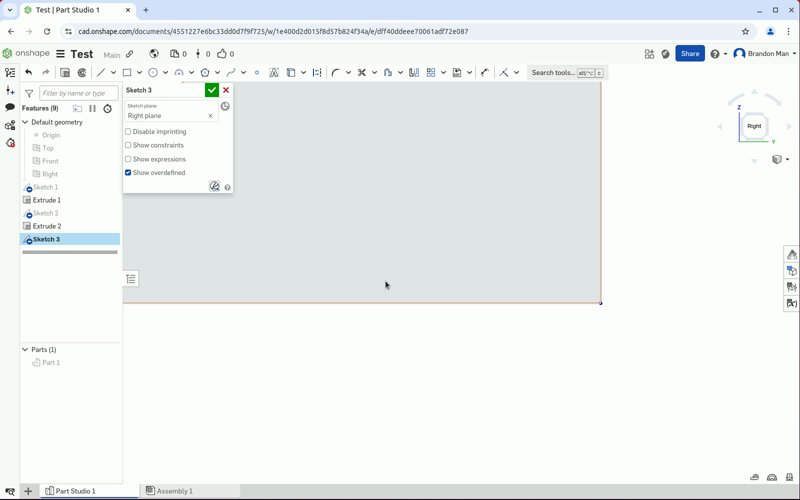
click(385, 280)
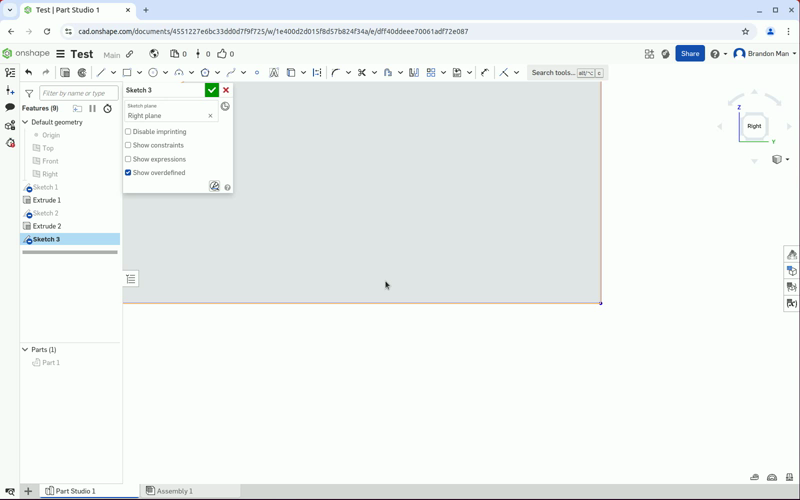
scroll(-6)
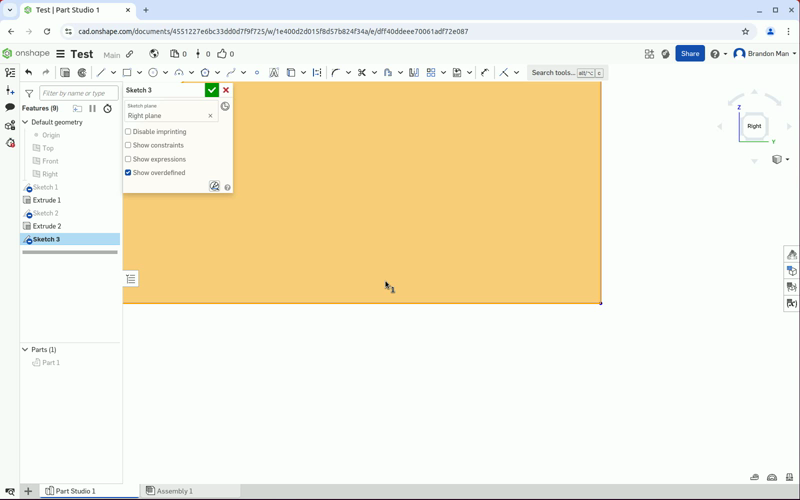
scroll(-6)
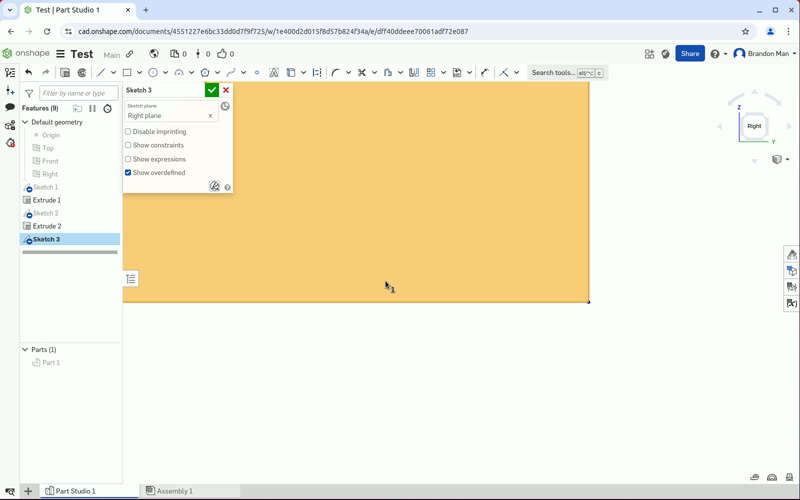
scroll(-6)
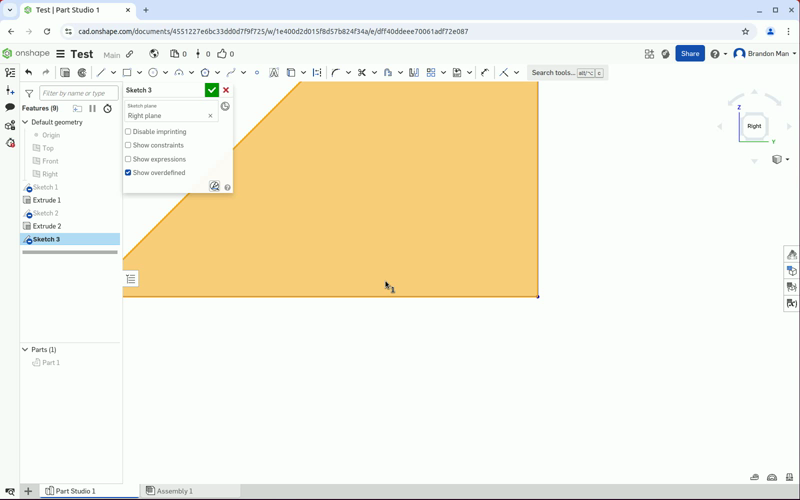
scroll(-6)
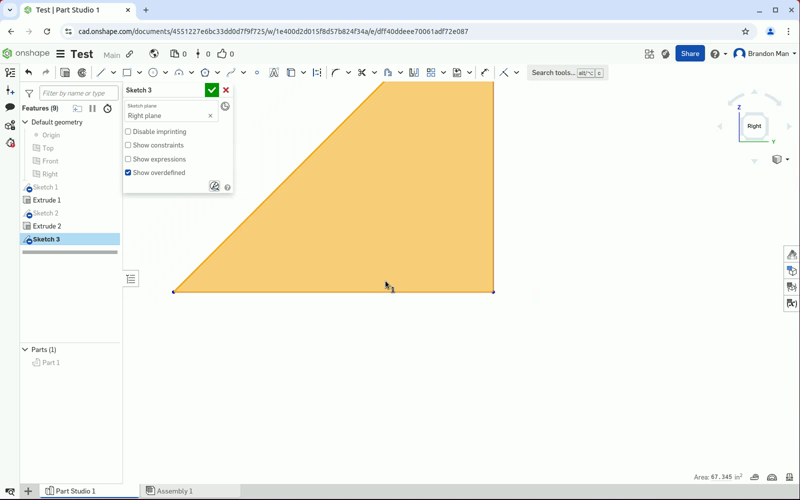
scroll(-6)
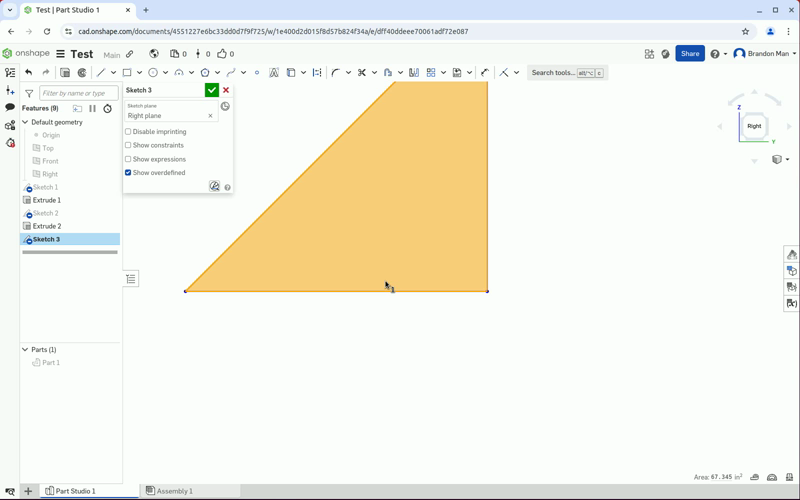
scroll(-6)
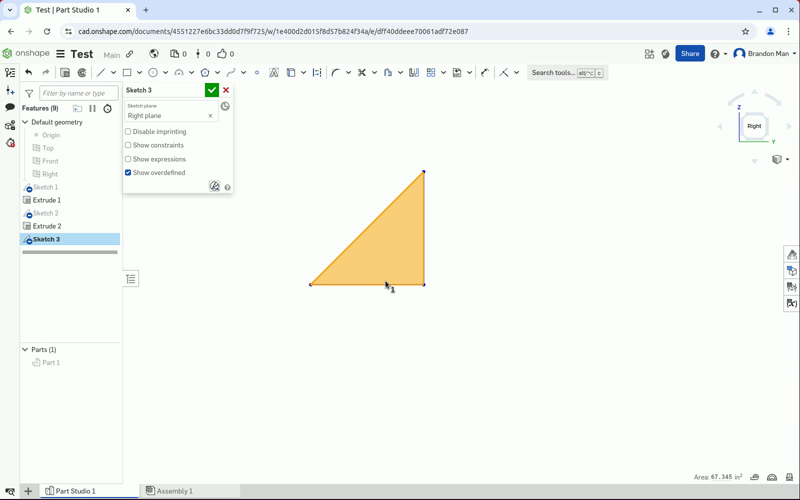
scroll(-6)
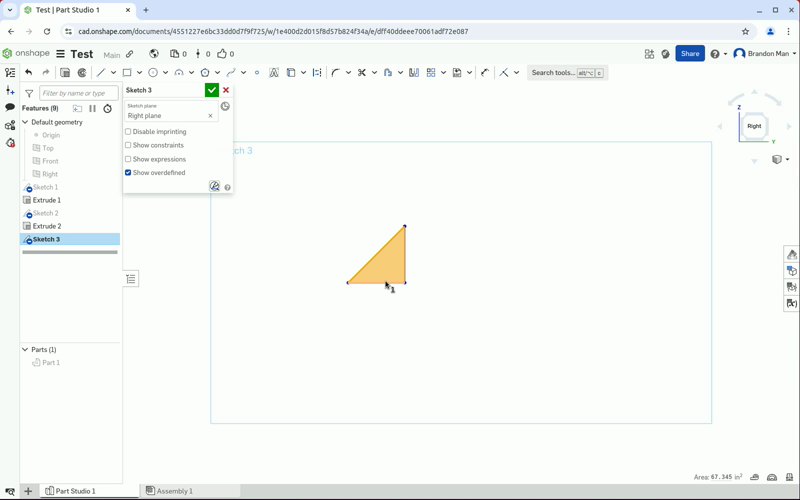
mouse_move(73, 352)
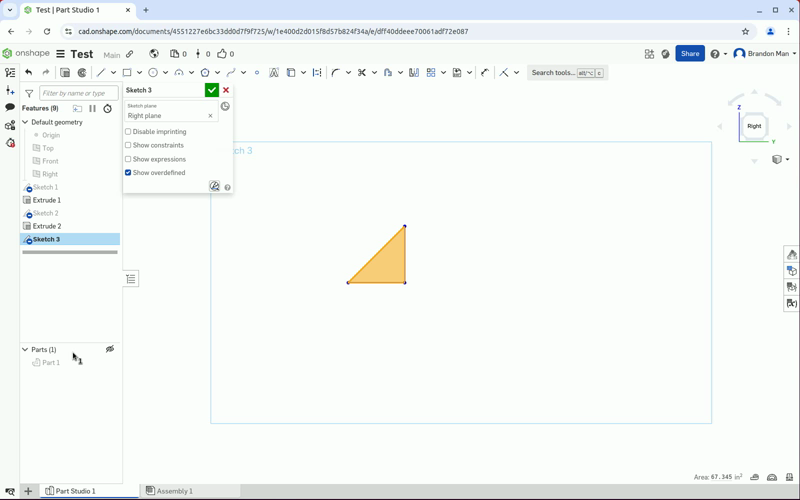
key(shift+y)
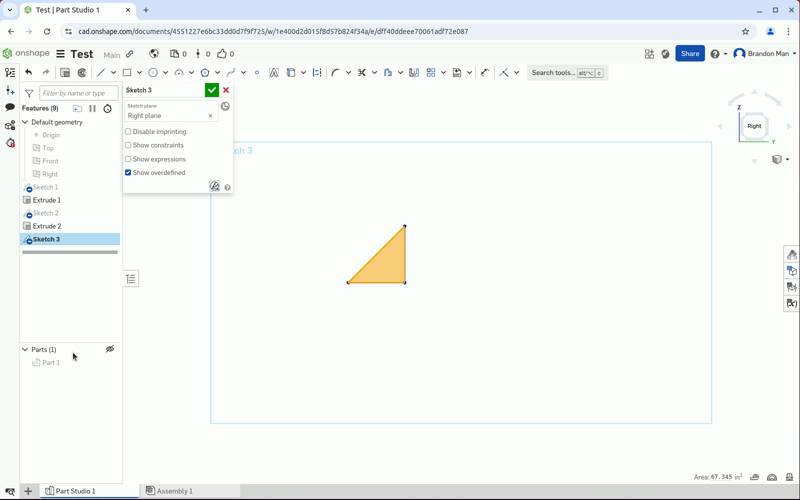
key(shift+e)
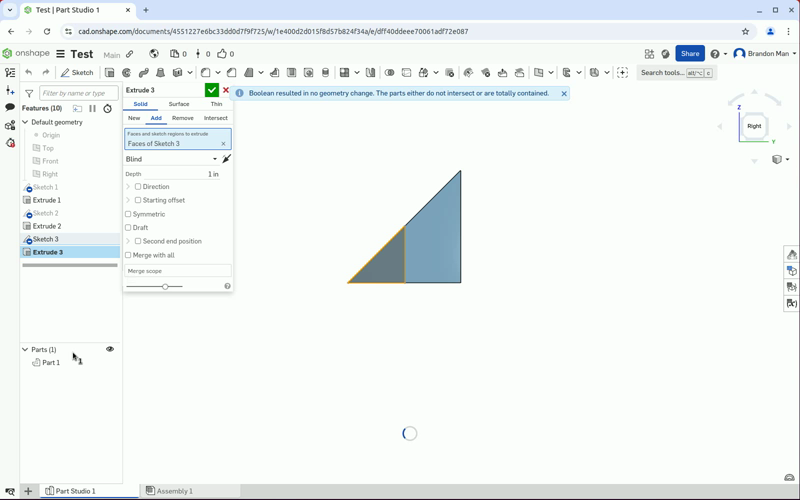
mouse_move(143, 106)
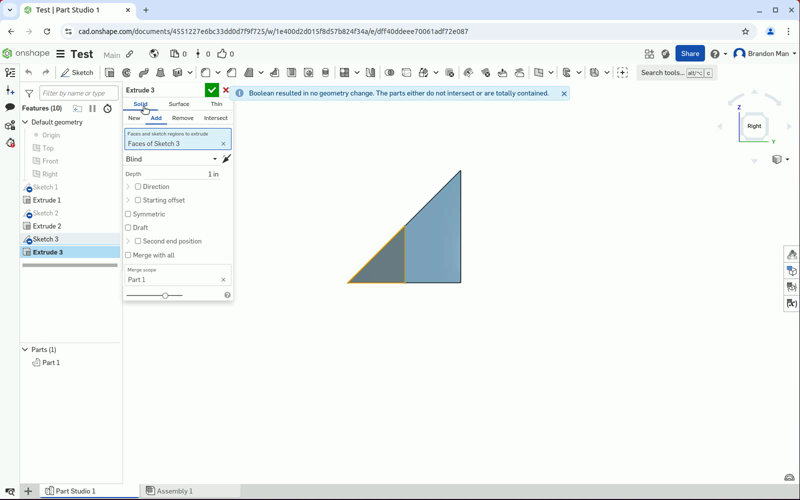
click(143, 106)
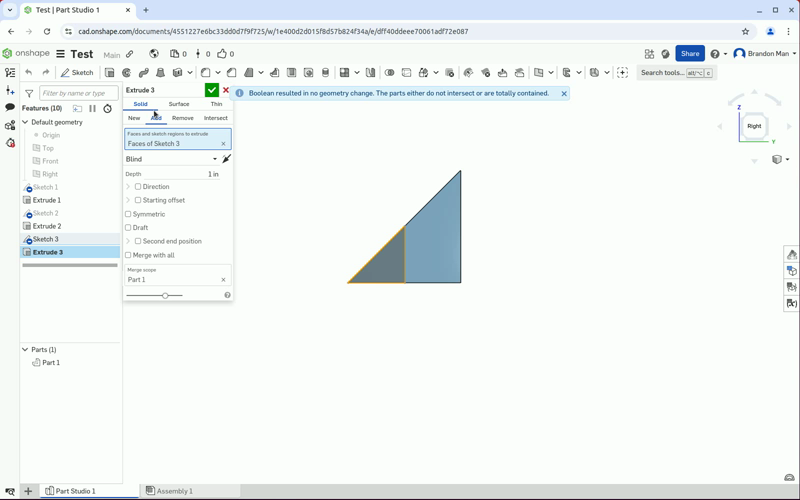
mouse_move(186, 120)
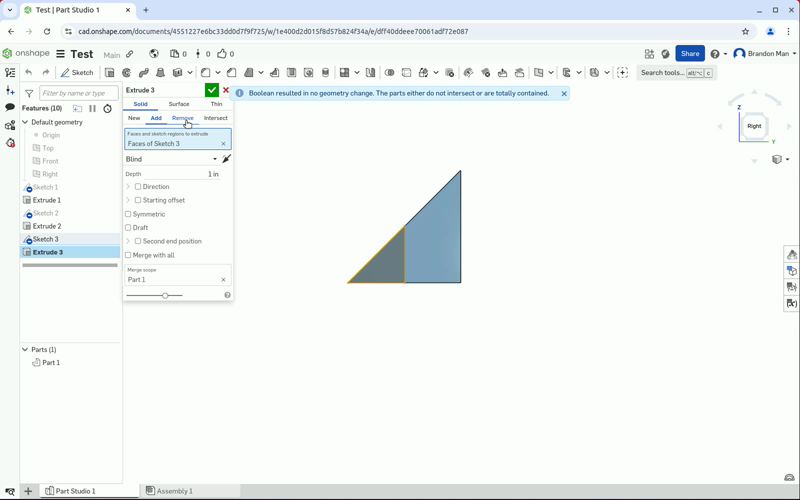
click(186, 120)
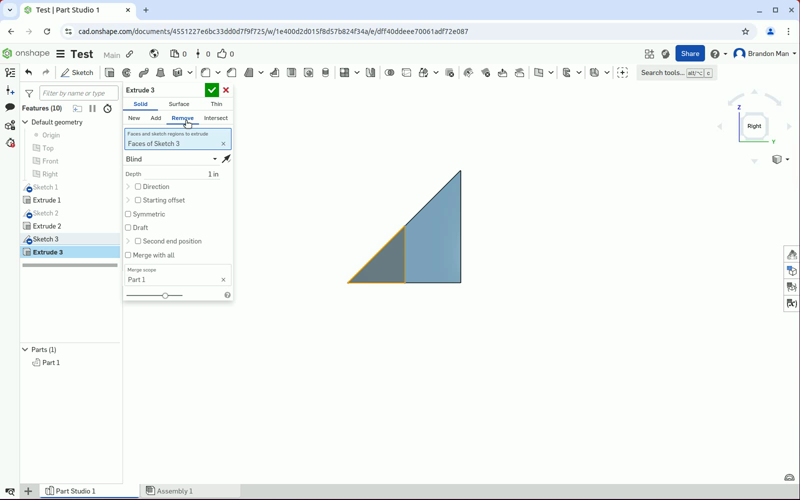
key(tab, 4)
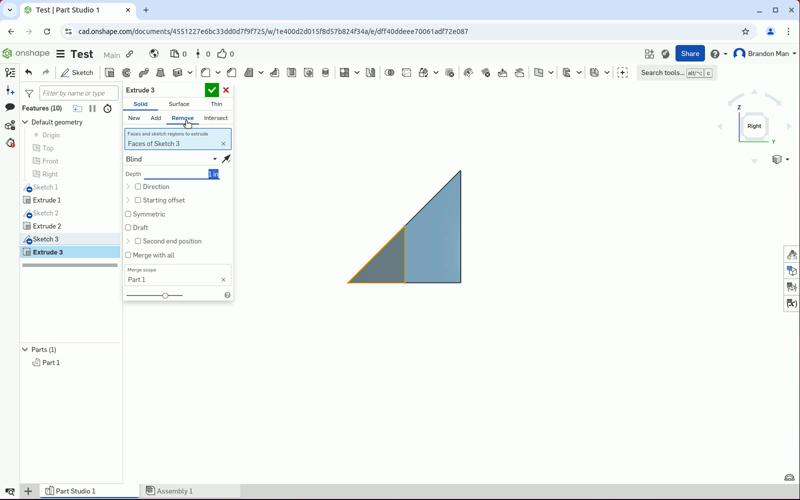
text(23.108)
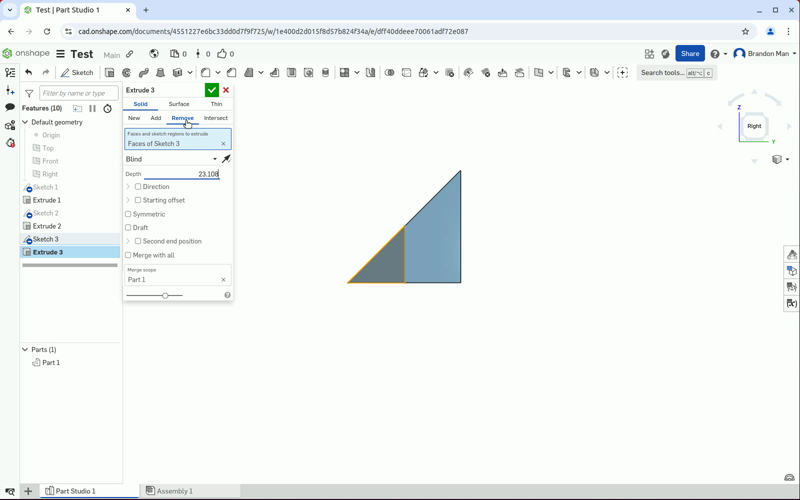
key(tab, 3)
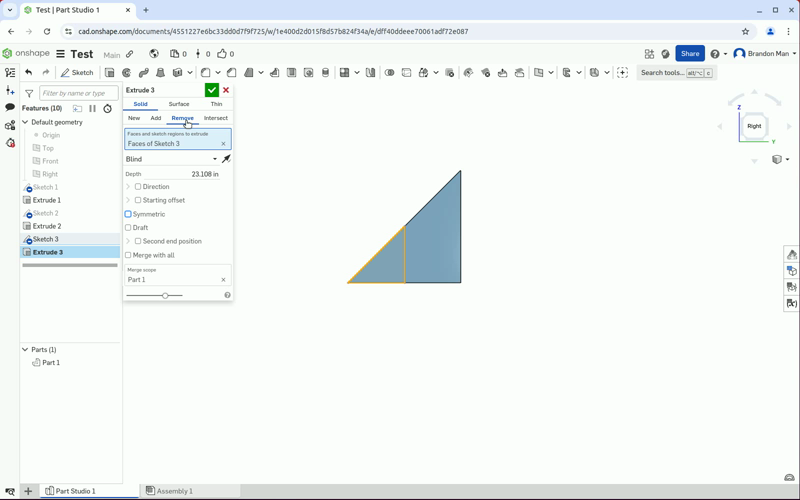
key(space)
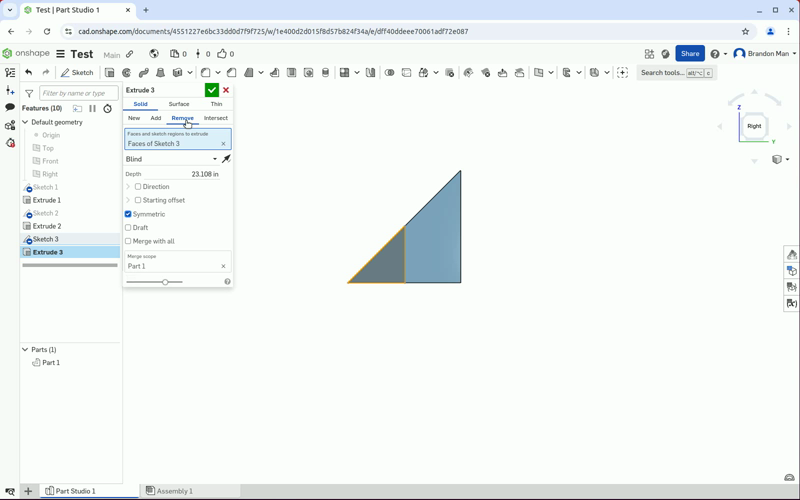
key(tab, 2)
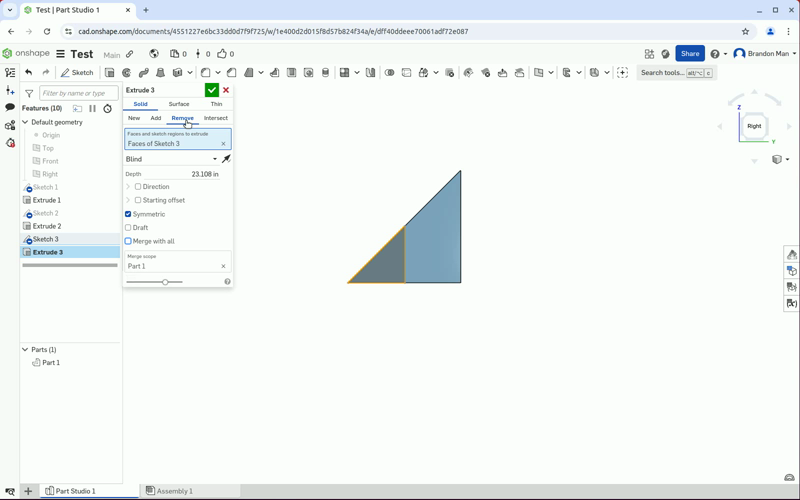
key(space)
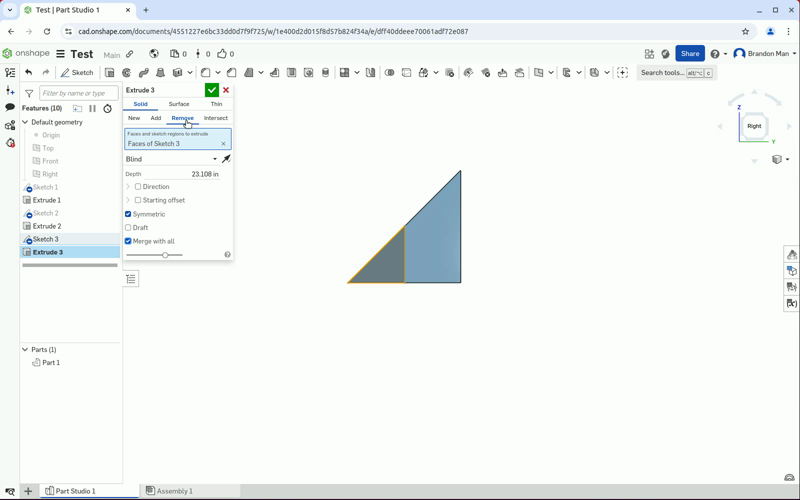
key(enter)
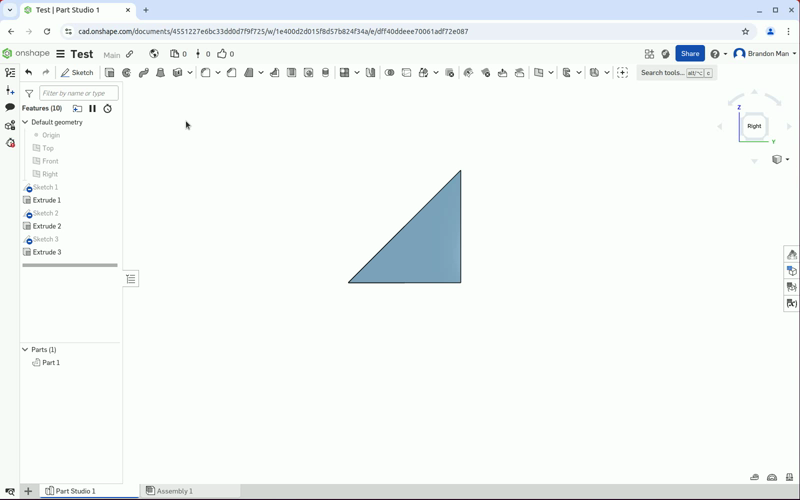
key(shift+h)
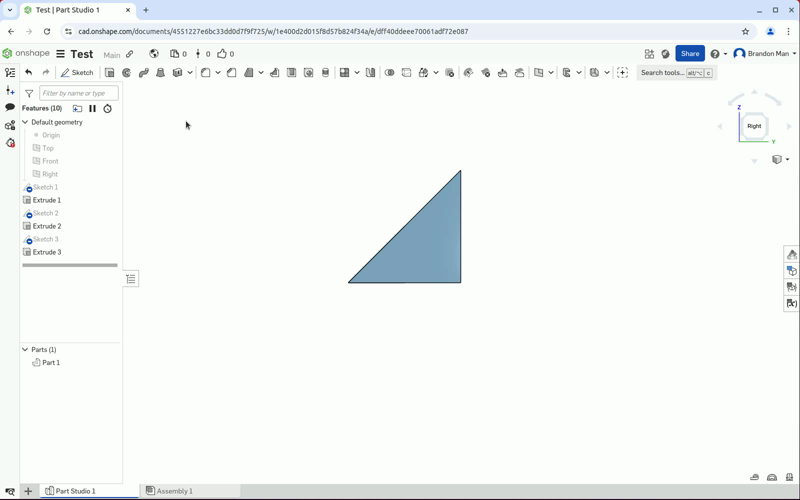
key(shift+h)
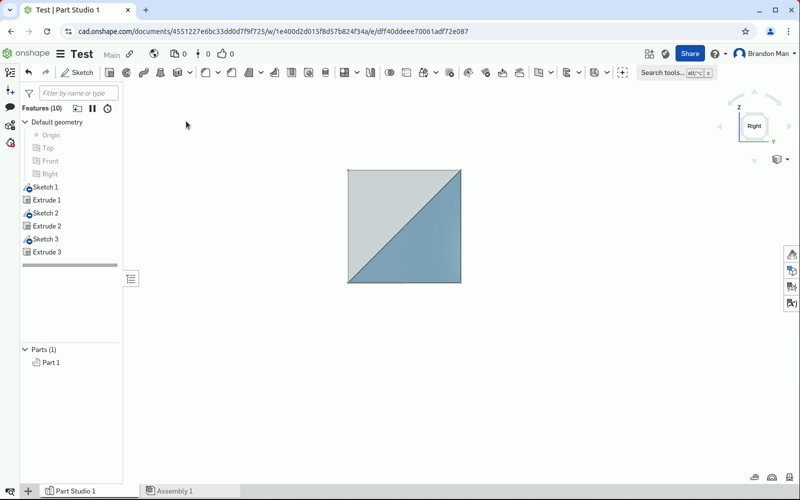
key(shift+7)
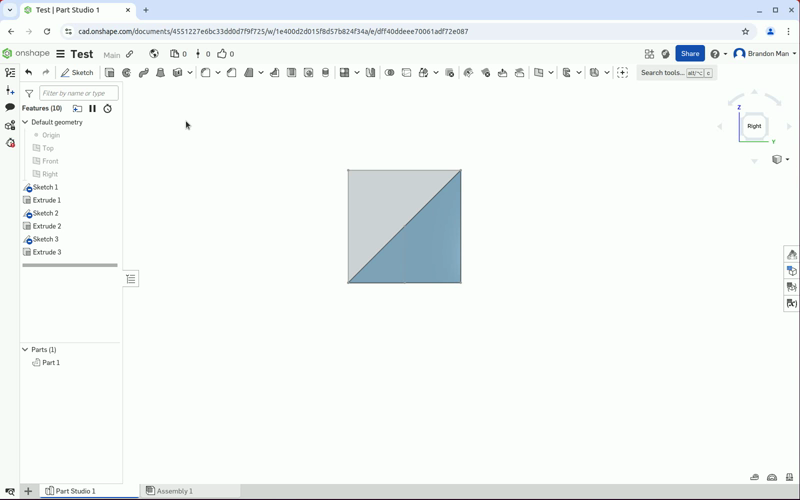
key(right, 2)
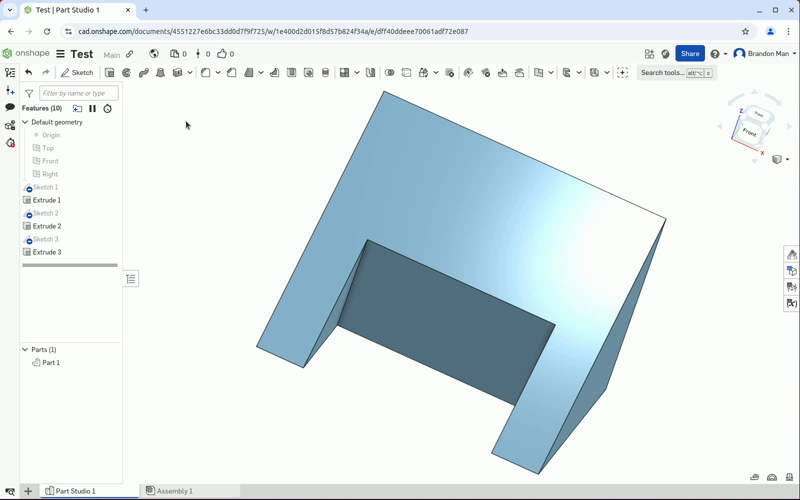
key(down, 2)
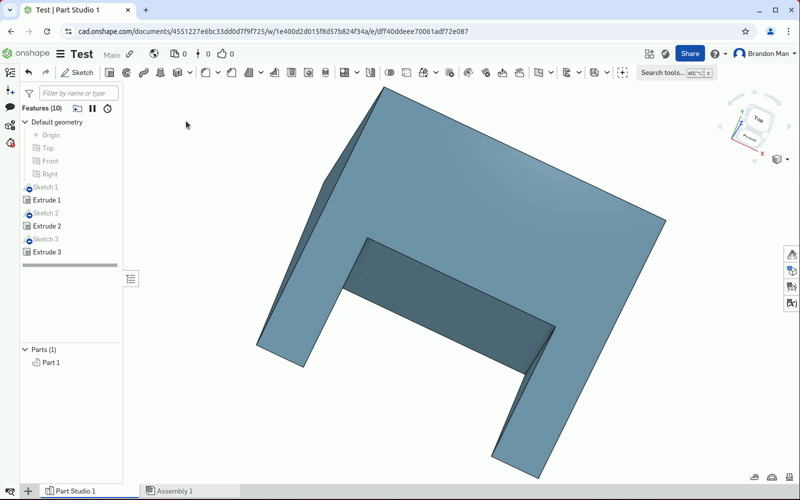
key(up, 2)
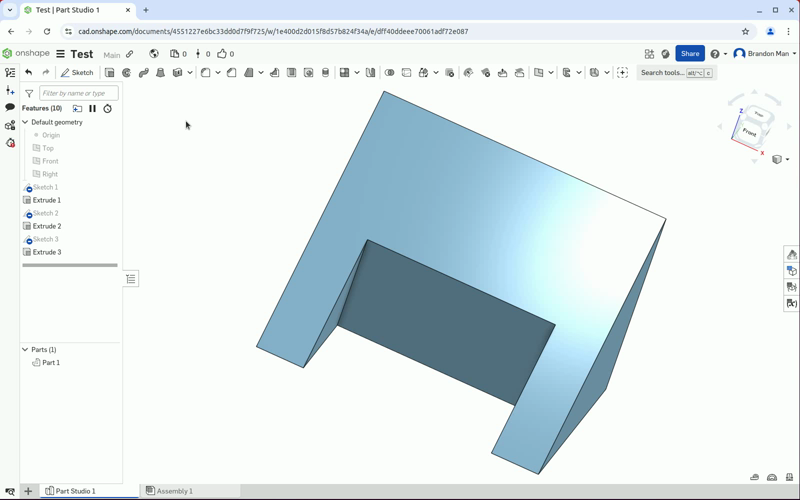
key(left, 2)
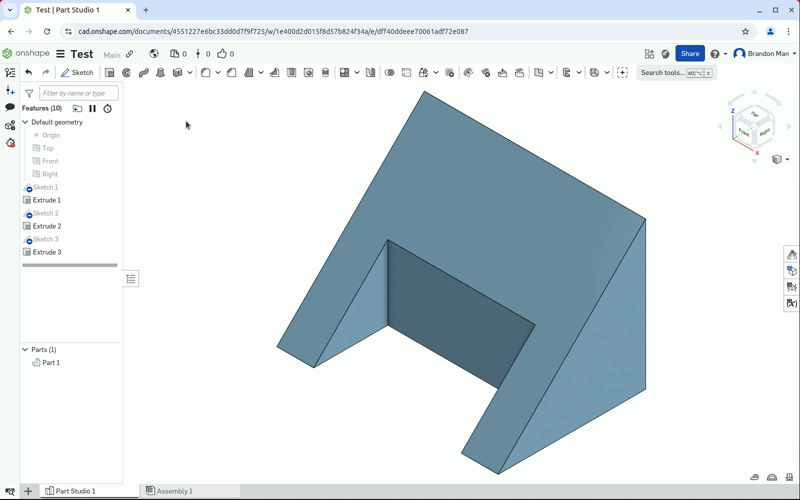
mouse_move(73, 189)
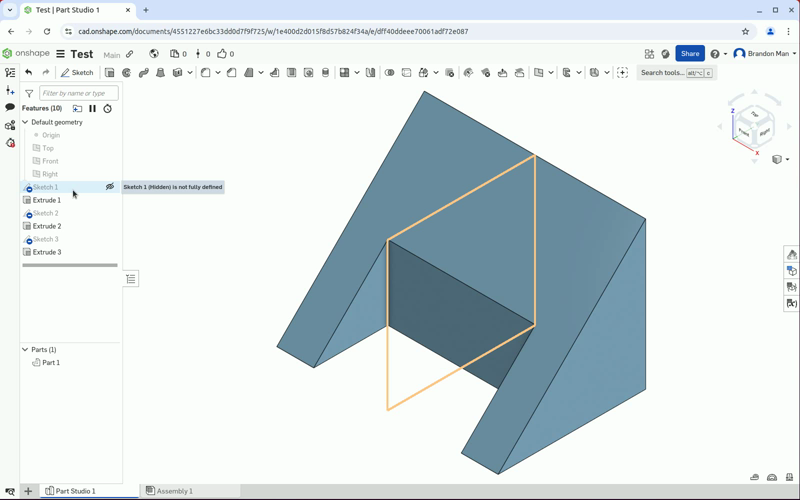
click(73, 189)